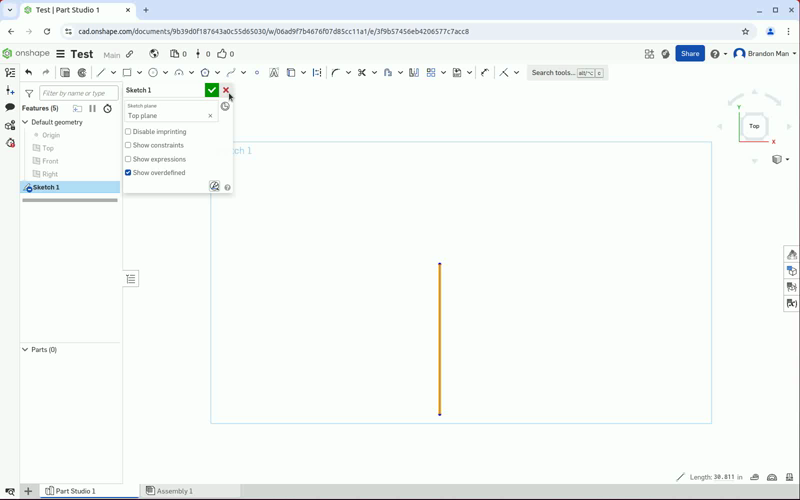
key(shift+h)
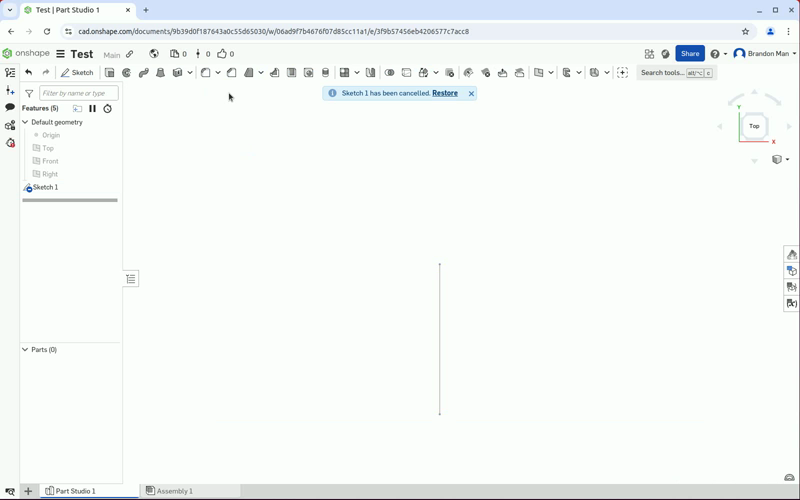
key(shift+s)
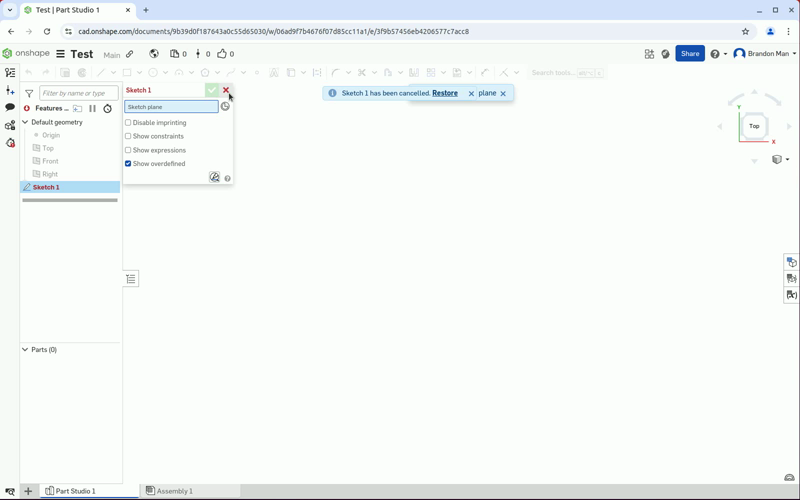
mouse_move(73, 150)
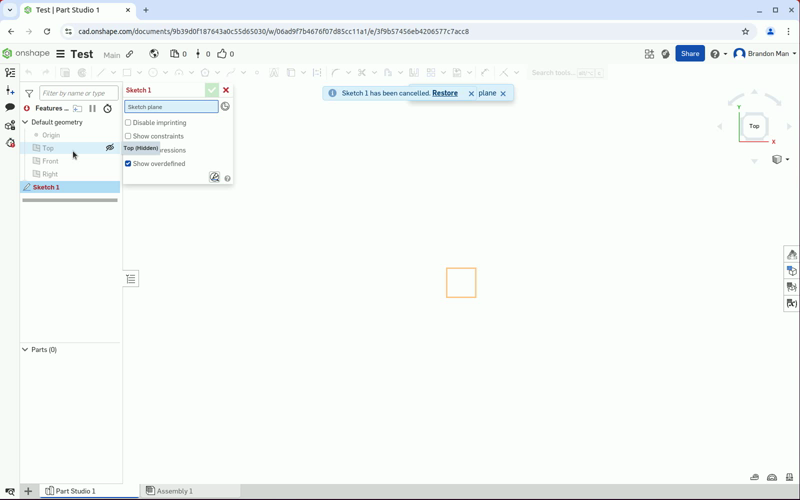
click(73, 150)
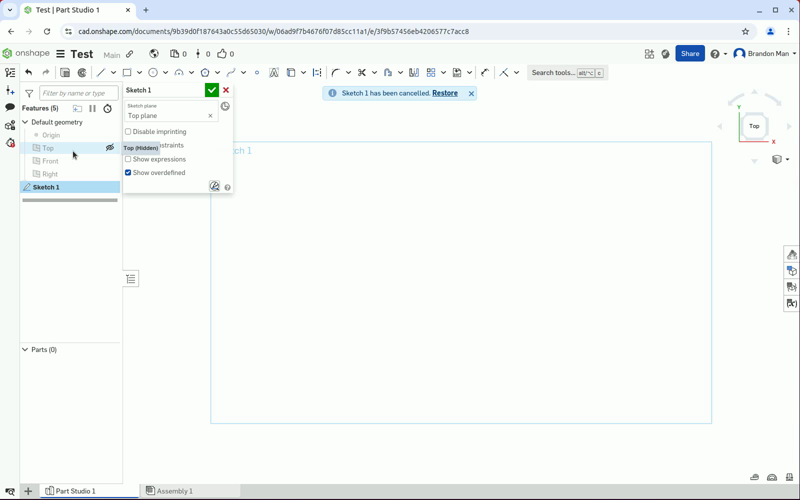
mouse_move(73, 352)
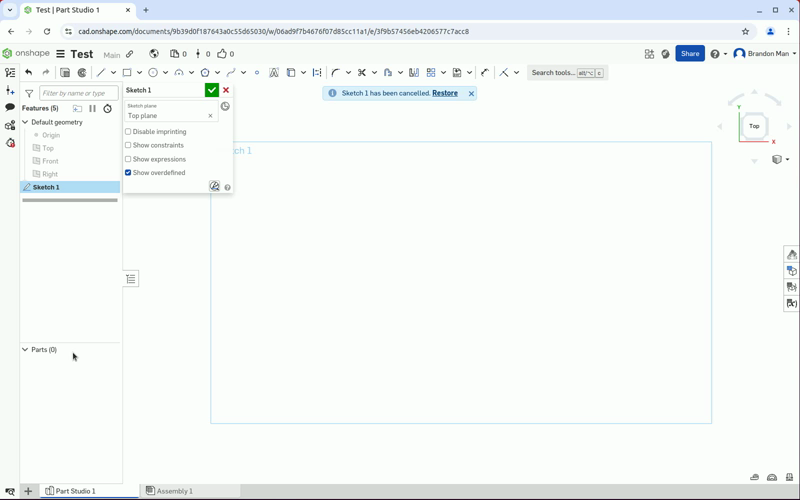
key(y)
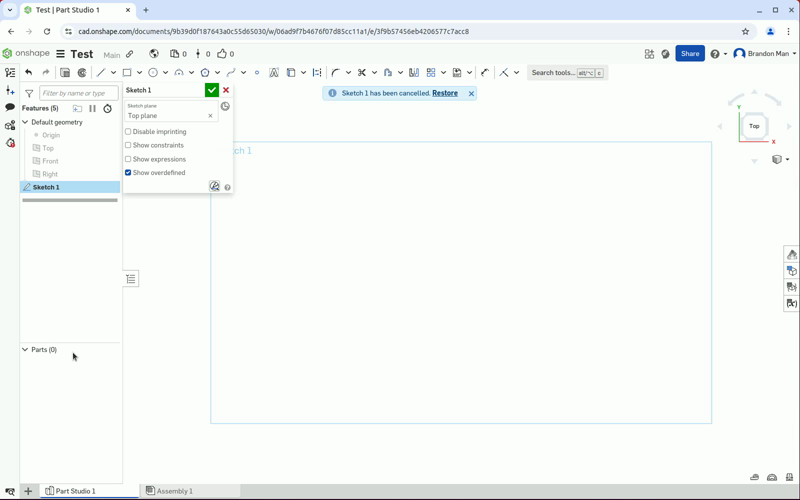
key(c)
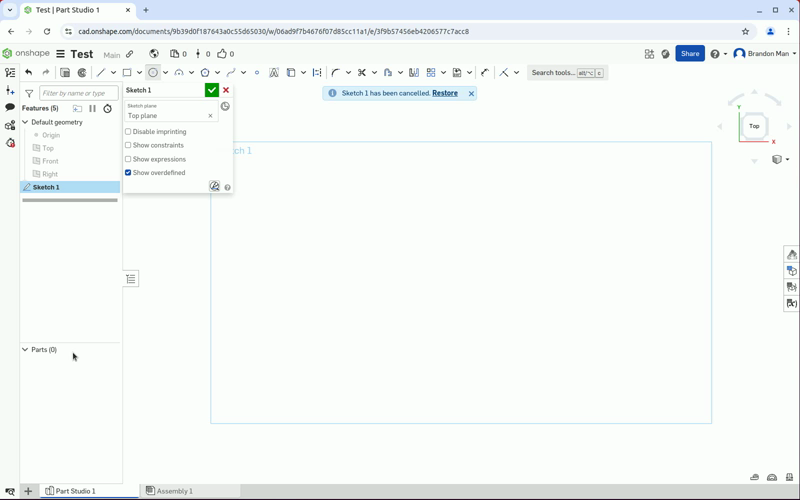
key_down(shift)
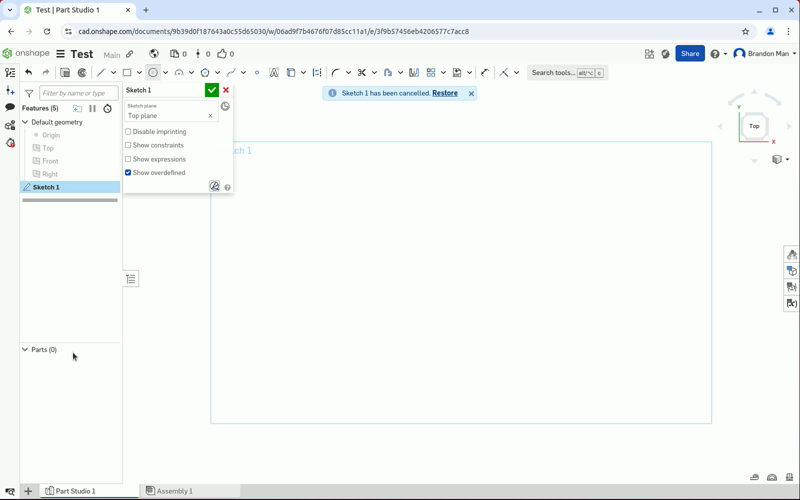
mouse_move(461, 282)
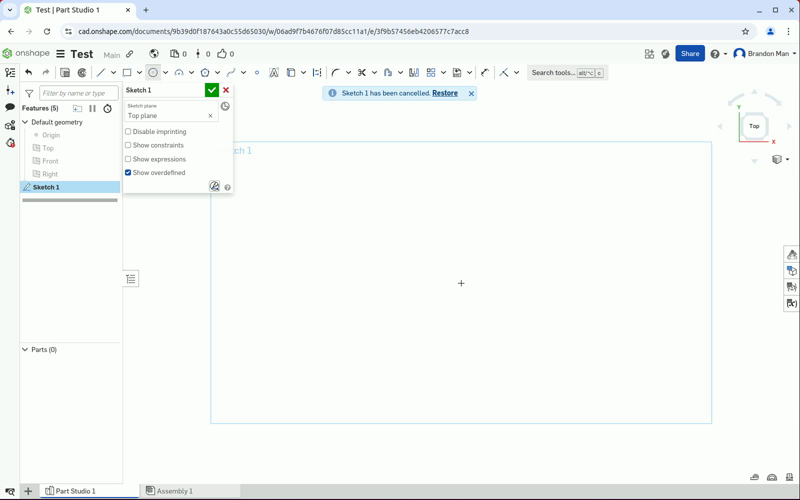
click(461, 282)
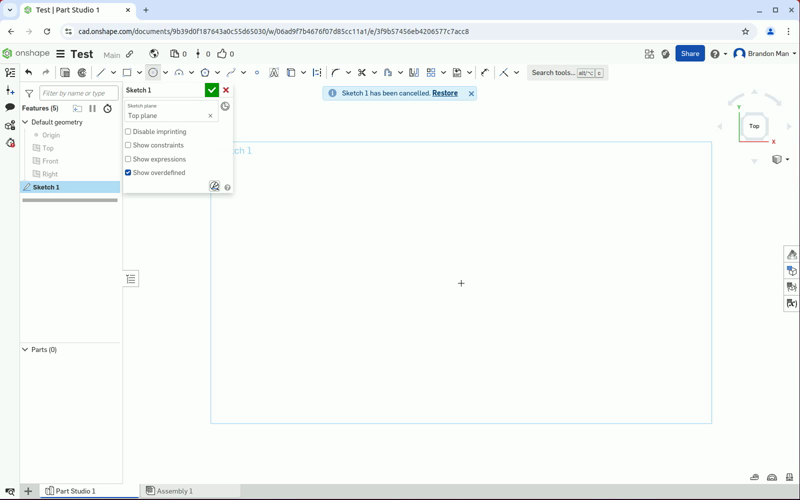
key_up(shift)
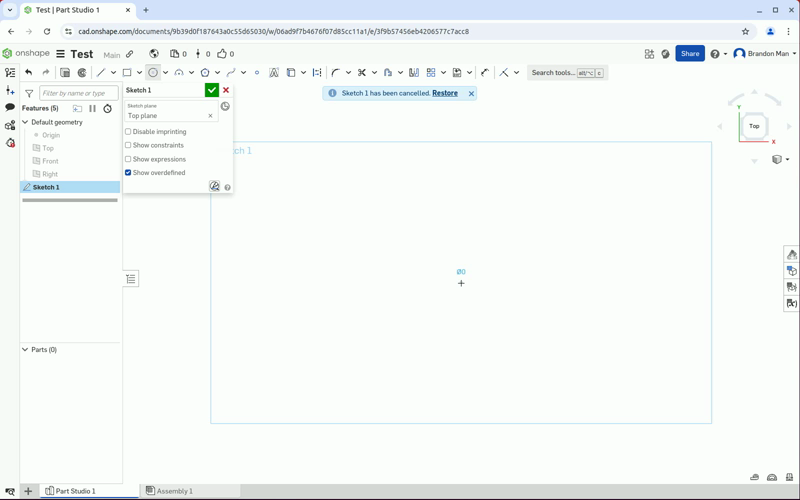
mouse_move(574, 282)
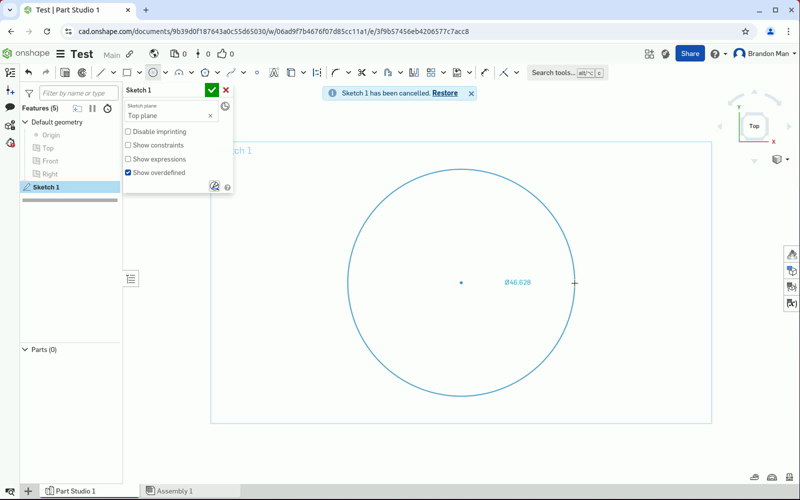
click(574, 282)
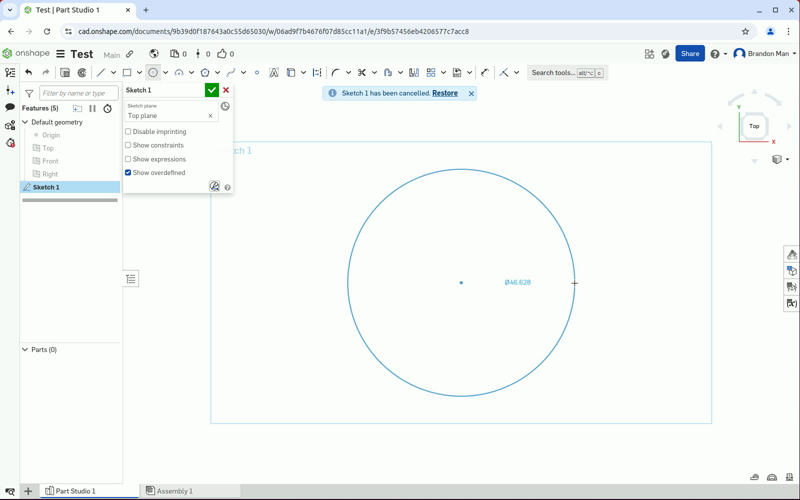
key(esc)
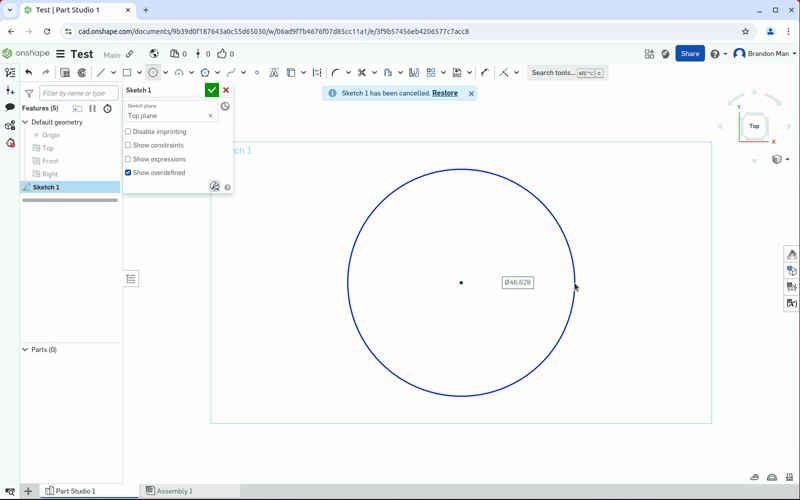
key(c)
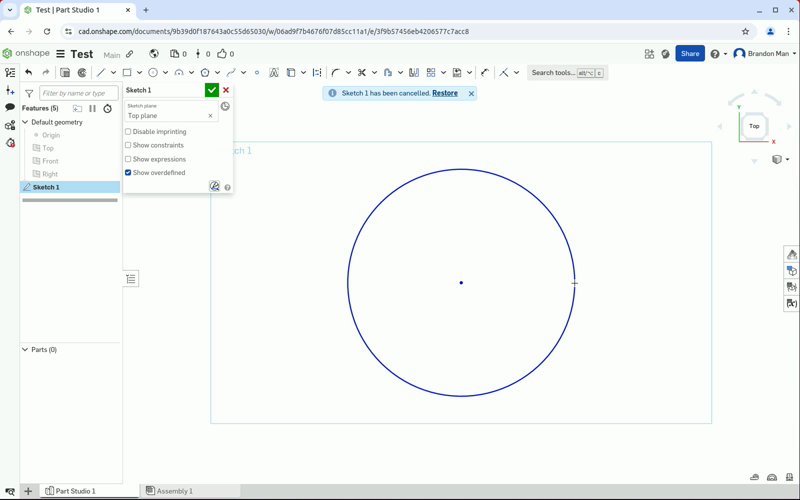
key_down(shift)
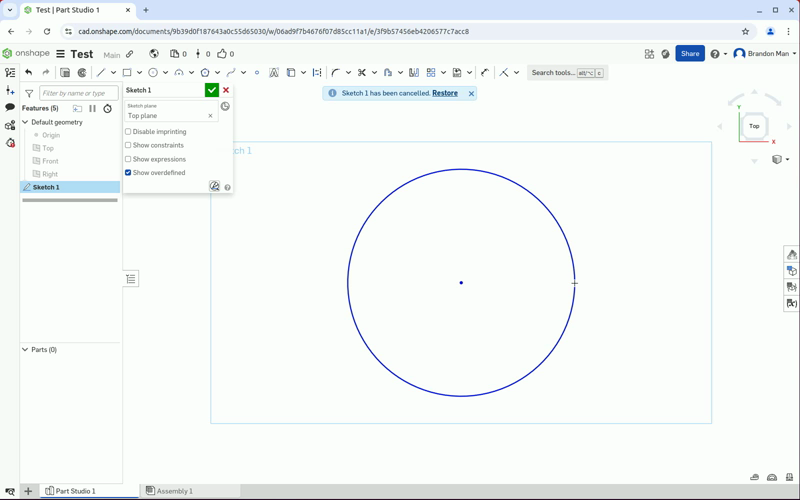
mouse_move(461, 282)
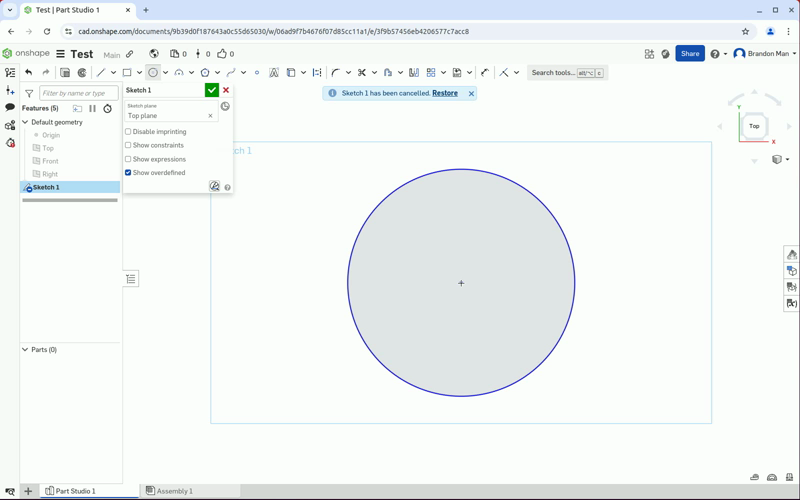
click(461, 282)
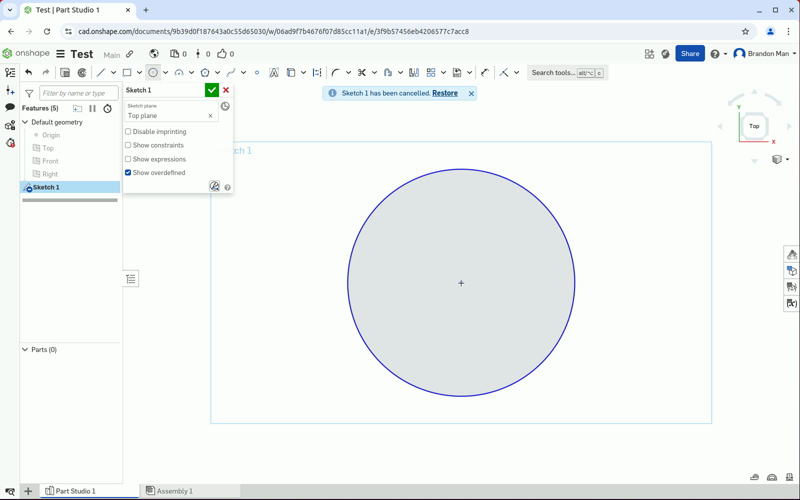
key_up(shift)
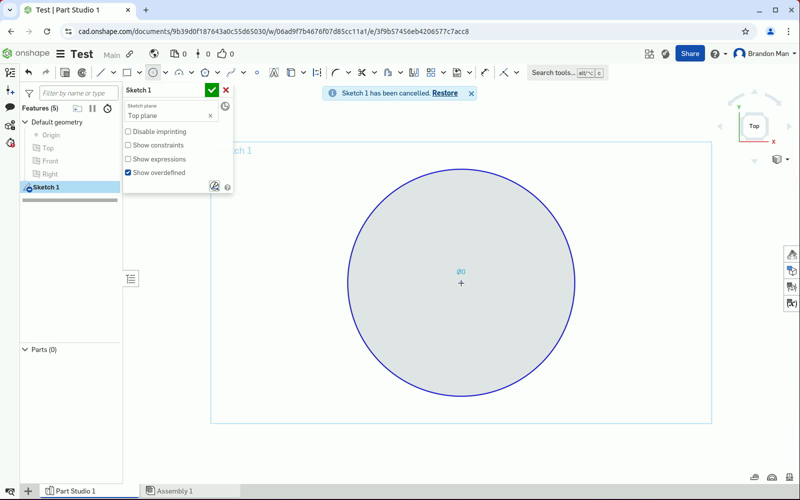
mouse_move(473, 282)
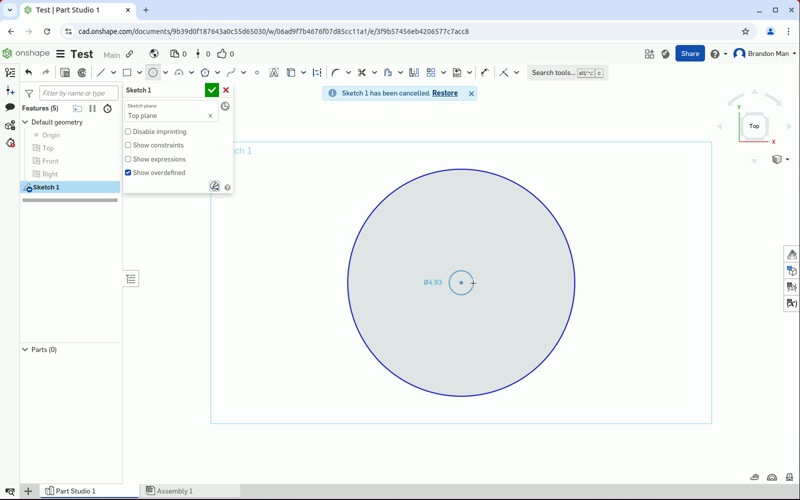
click(473, 282)
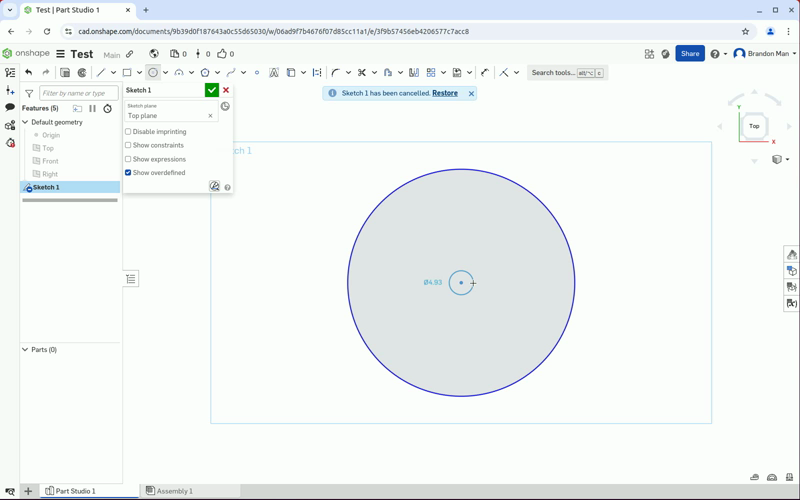
key(esc)
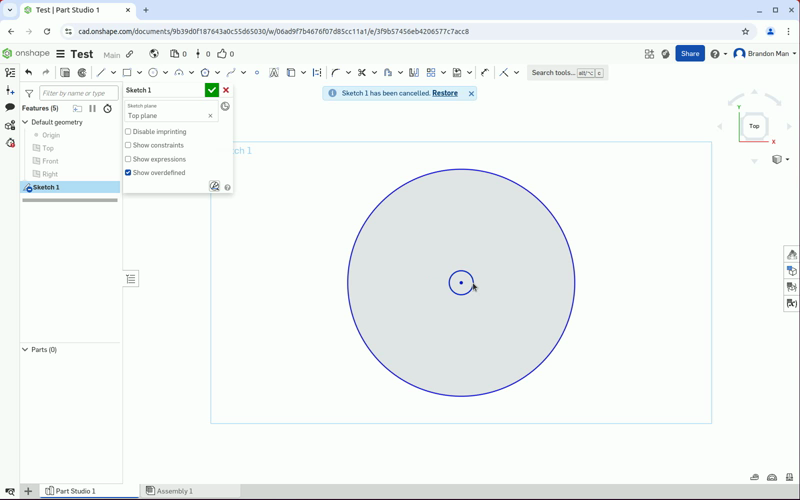
mouse_move(426, 219)
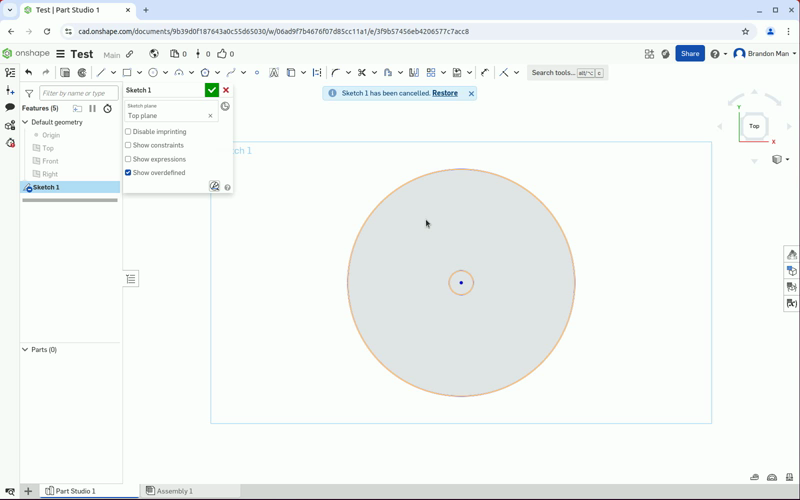
click(426, 219)
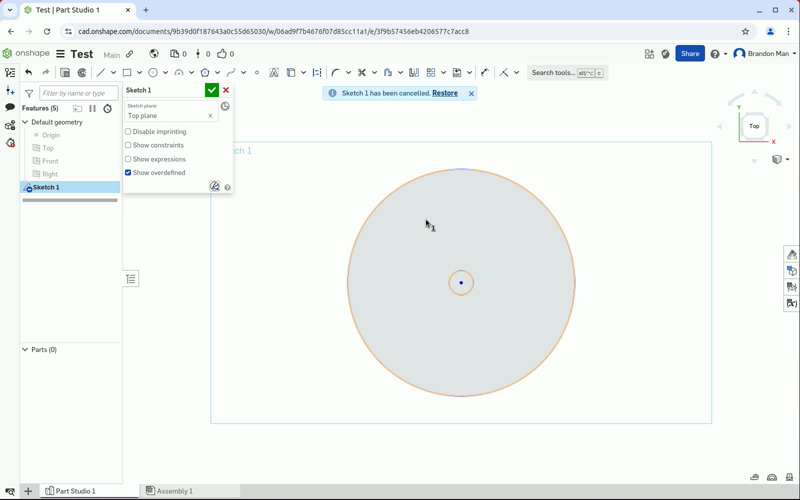
mouse_move(73, 352)
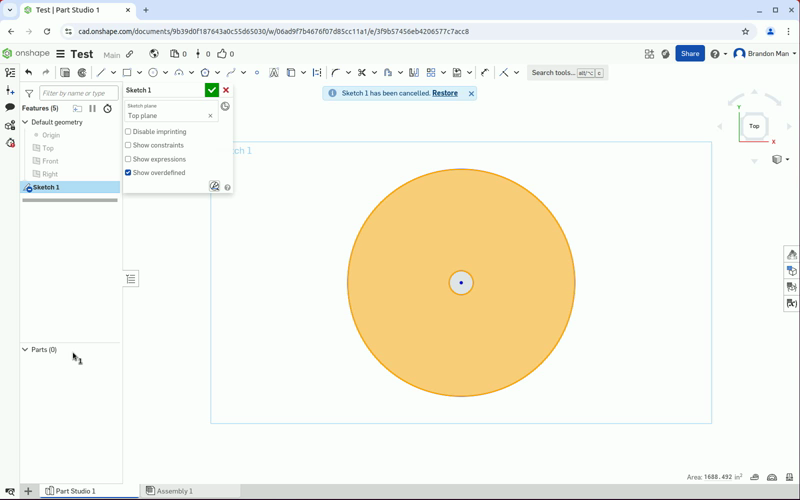
key(shift+y)
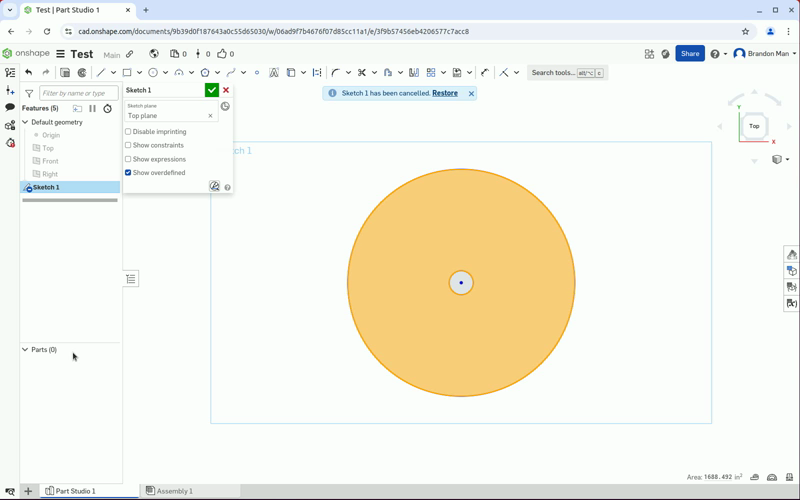
key(shift+e)
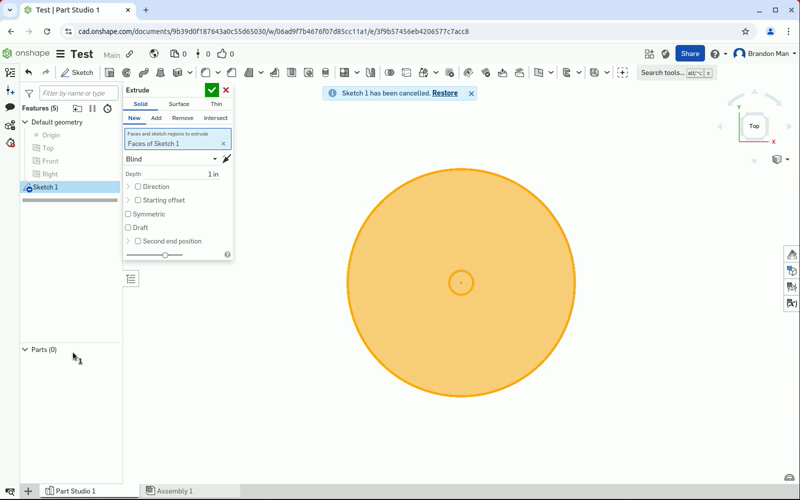
mouse_move(143, 106)
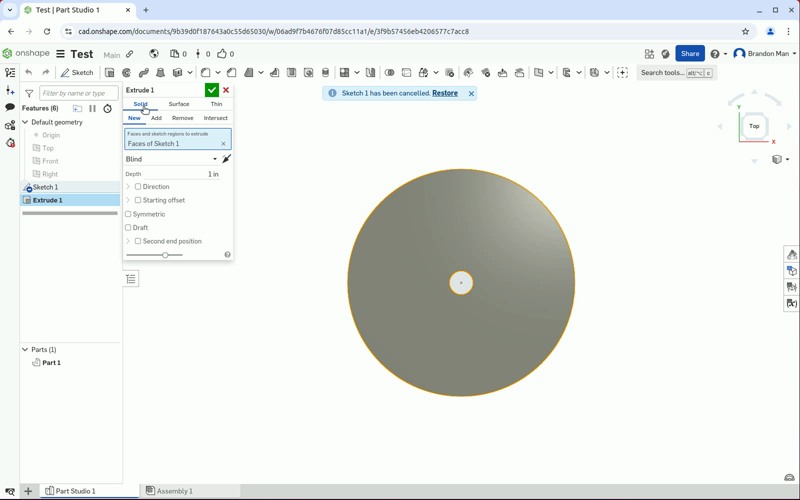
click(143, 106)
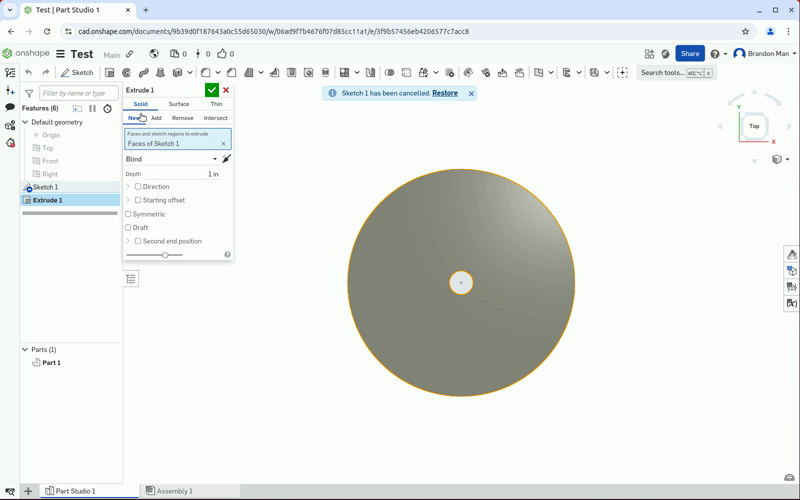
mouse_move(137, 120)
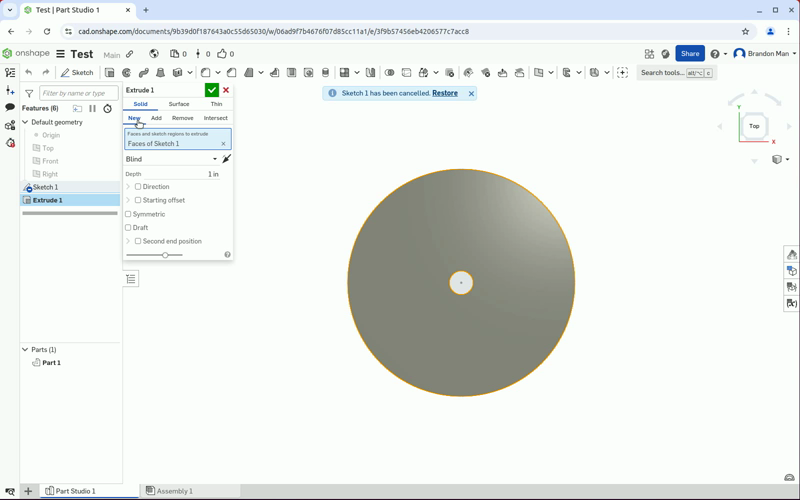
click(137, 120)
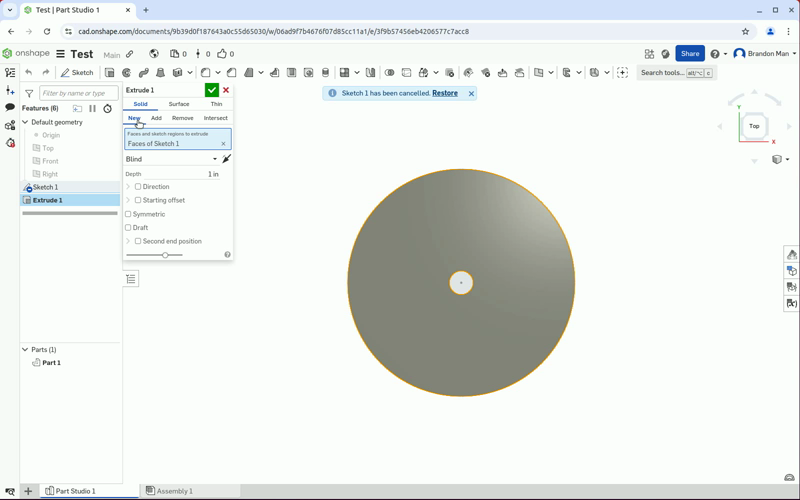
key(tab, 4)
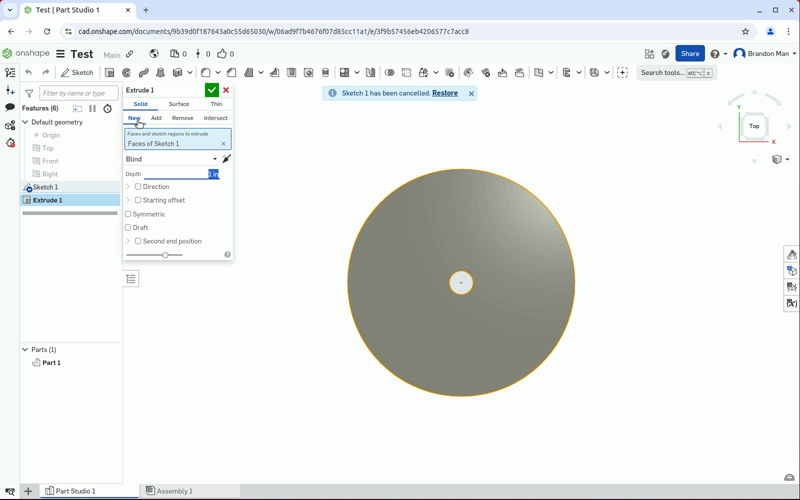
text(2.407)
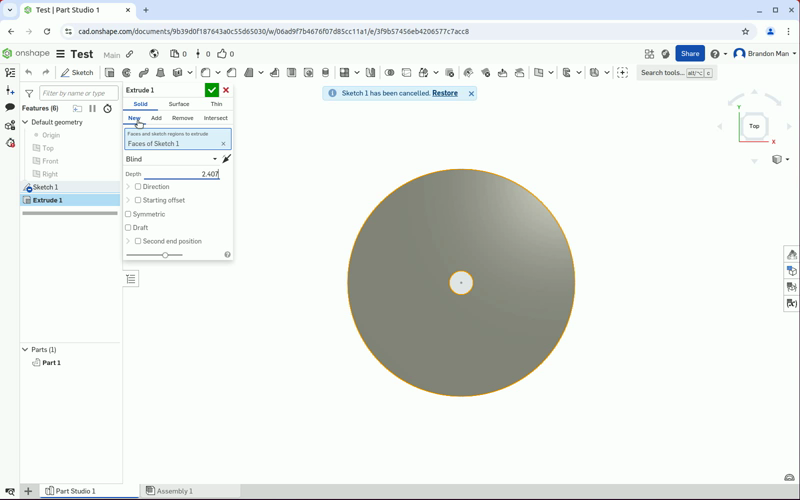
key(enter)
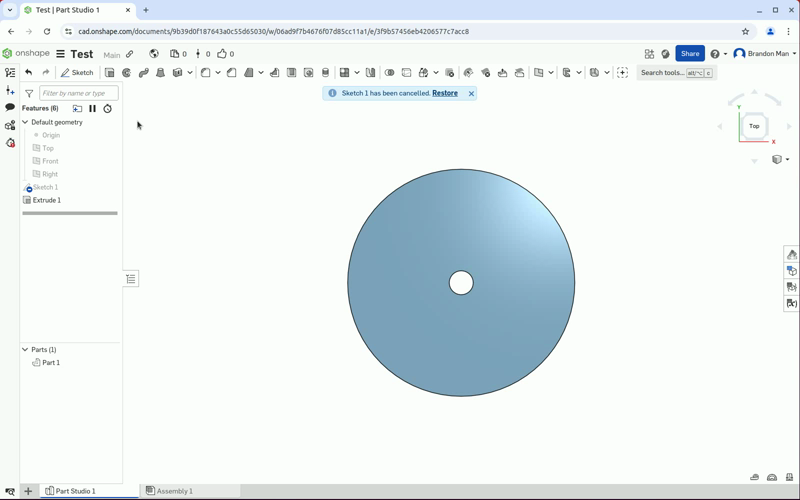
key(shift+h)
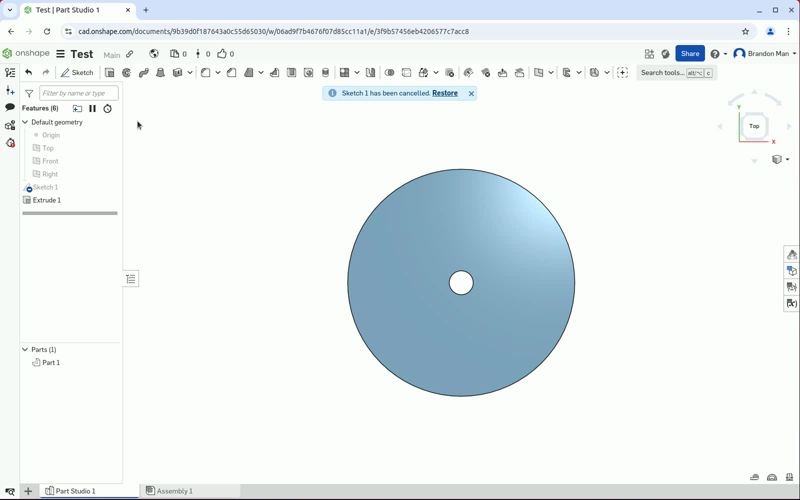
key(shift+h)
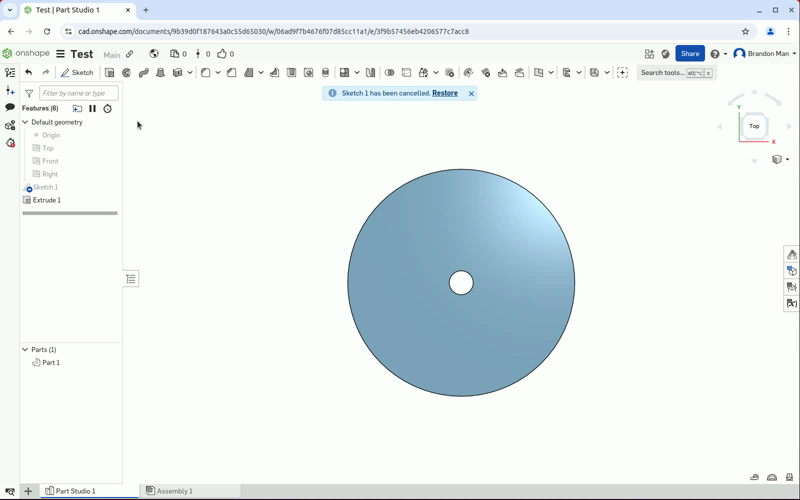
mouse_move(73, 189)
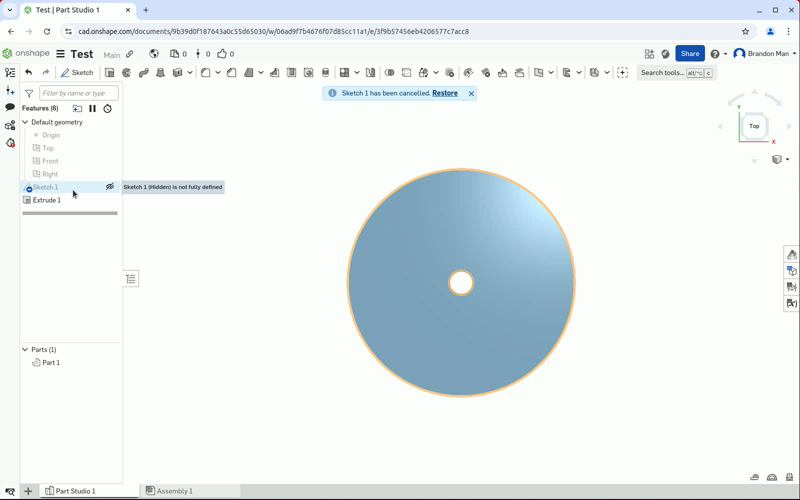
click(73, 189)
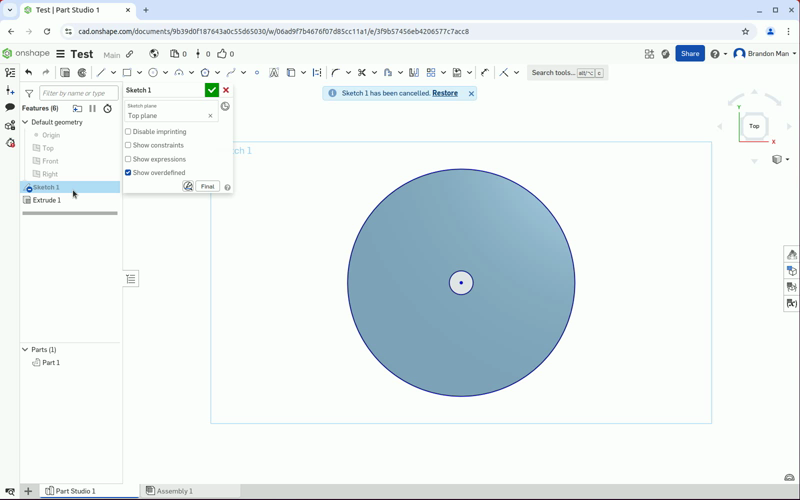
mouse_move(229, 92)
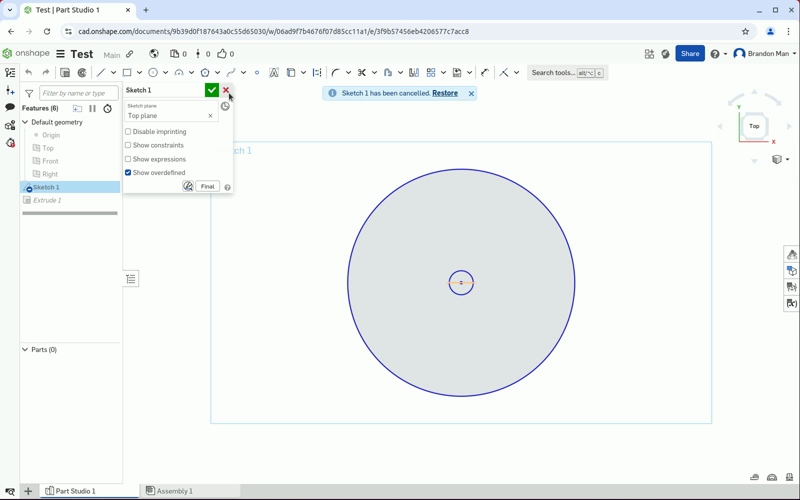
click(229, 92)
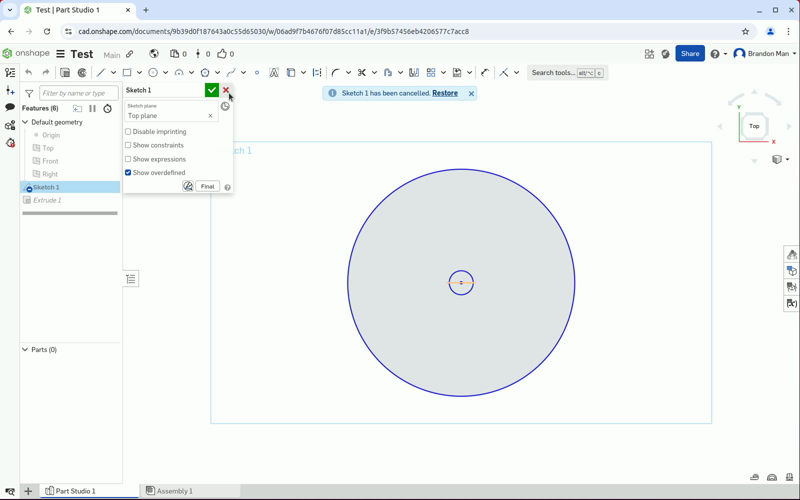
key(shift+s)
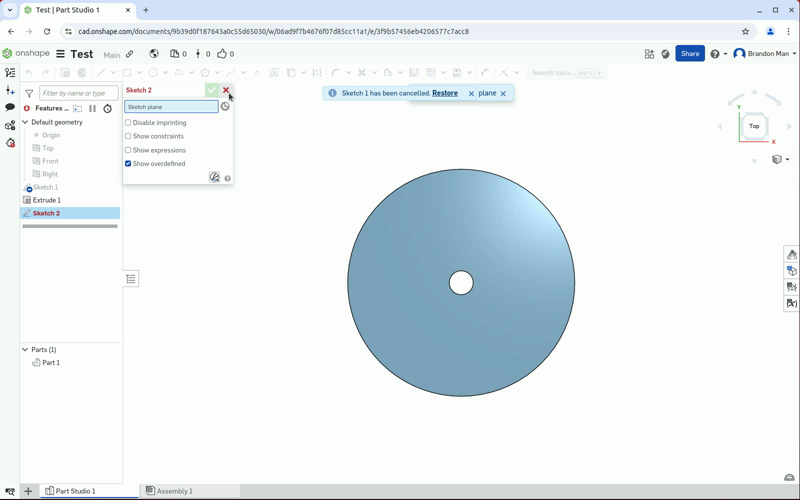
mouse_move(73, 150)
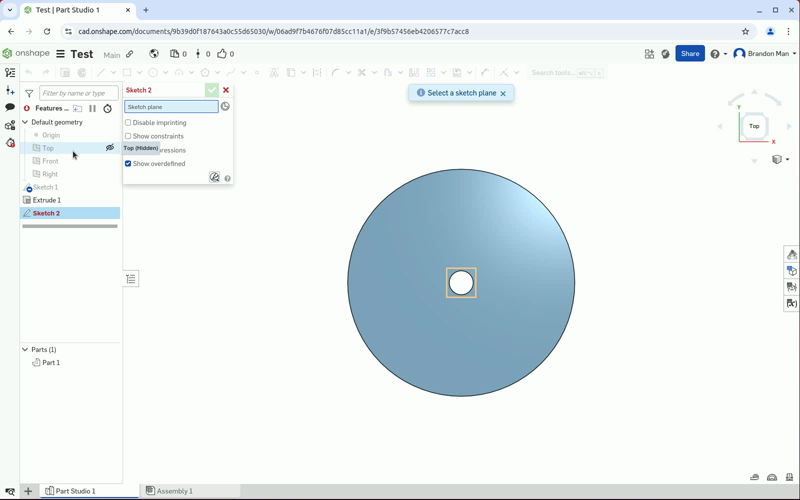
click(73, 150)
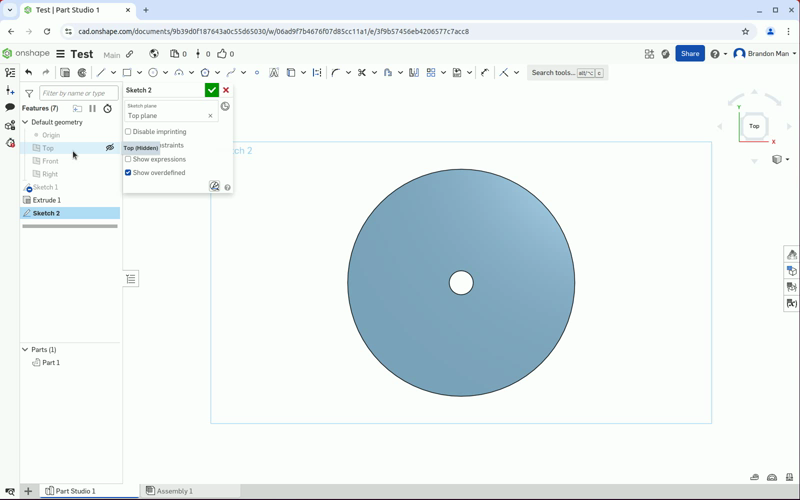
mouse_move(73, 352)
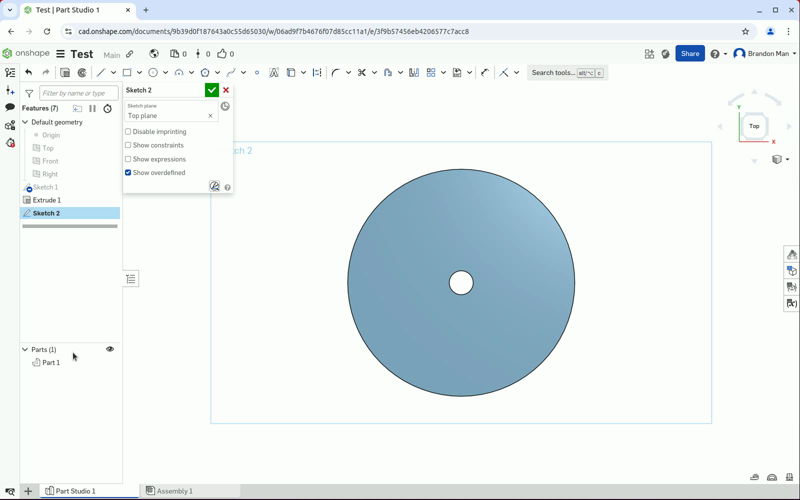
key(y)
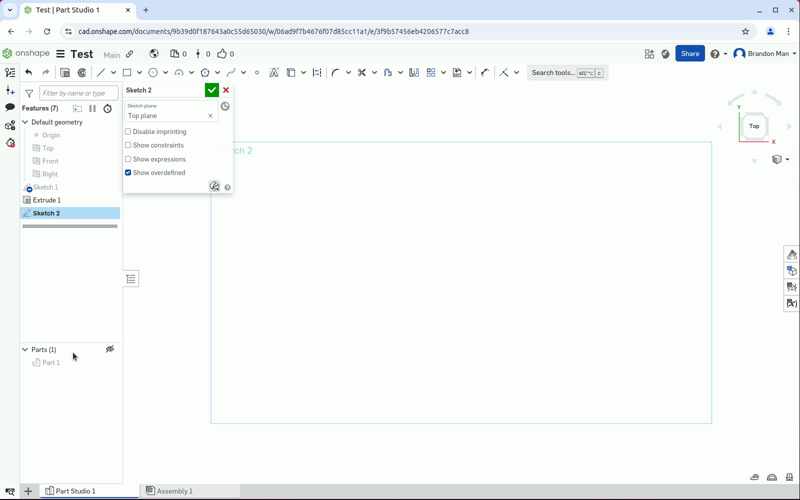
key(c)
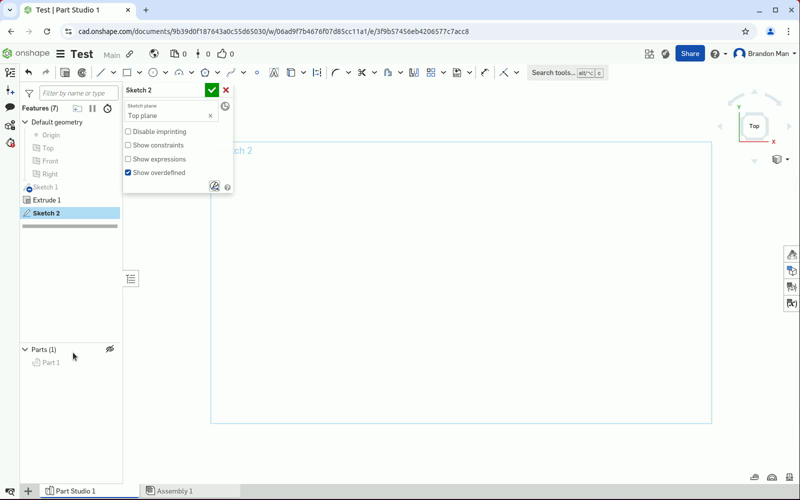
key_down(shift)
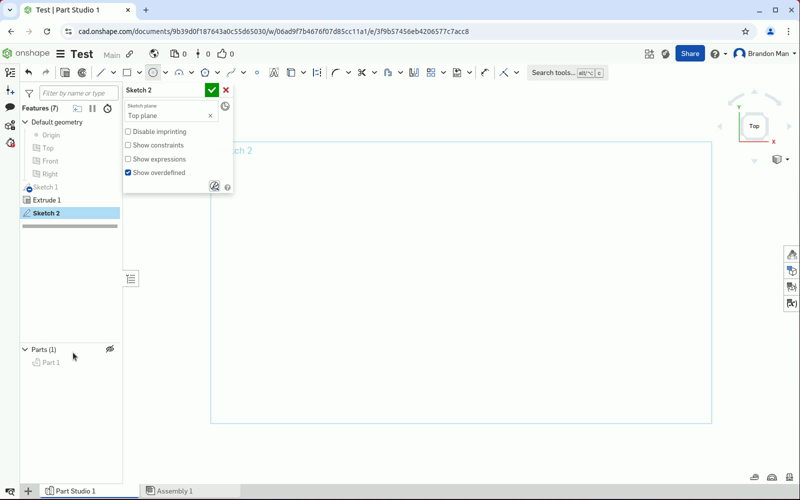
mouse_move(460, 282)
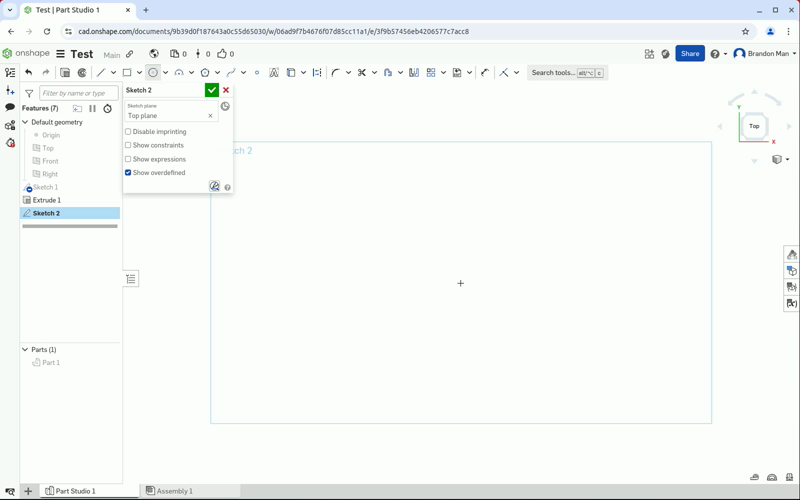
click(460, 282)
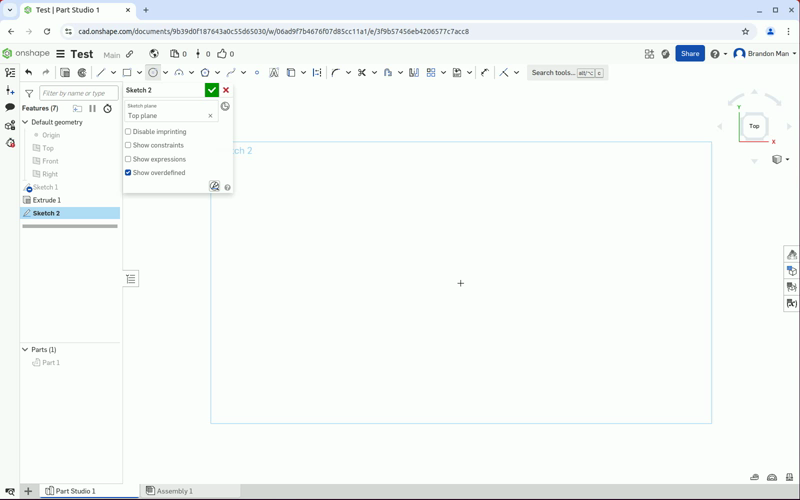
key_up(shift)
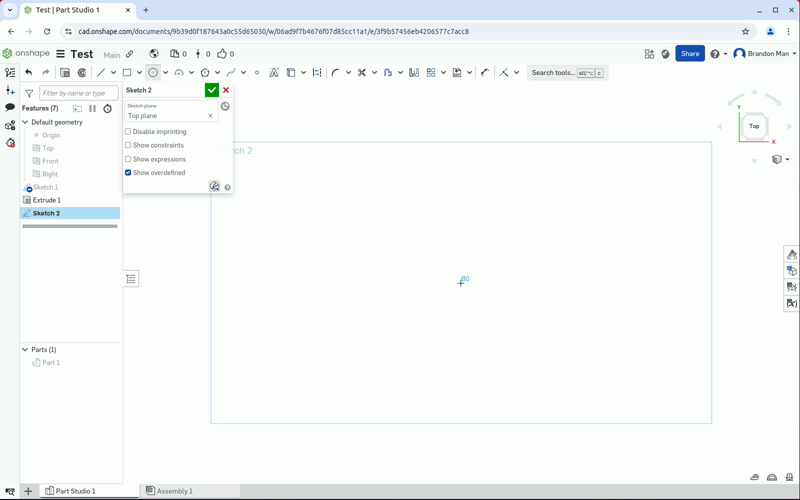
mouse_move(472, 282)
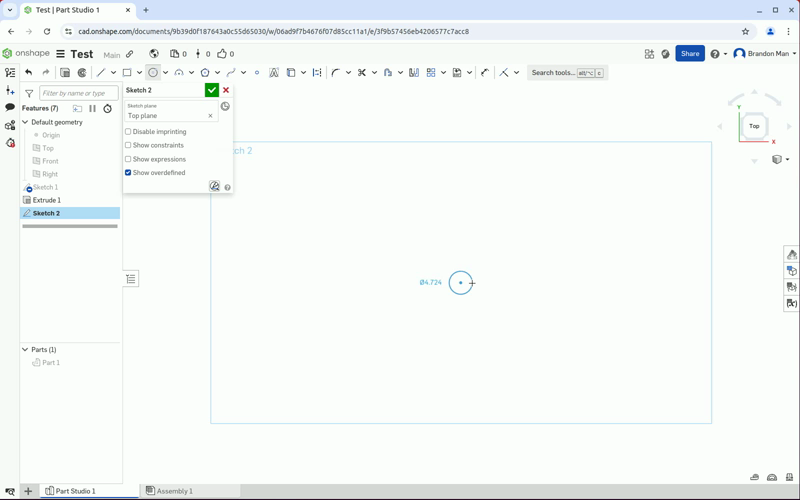
click(472, 282)
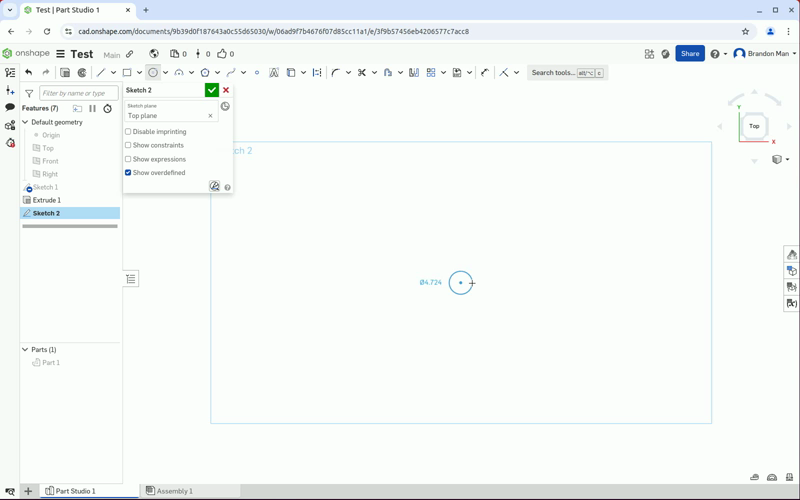
key(esc)
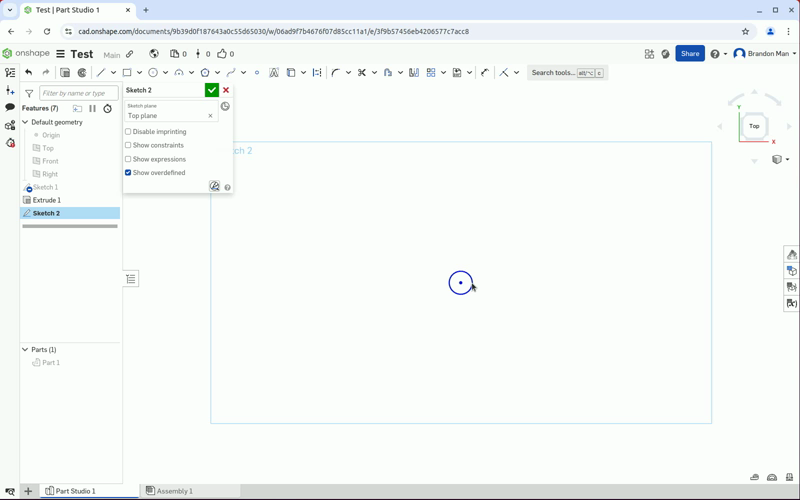
mouse_move(457, 279)
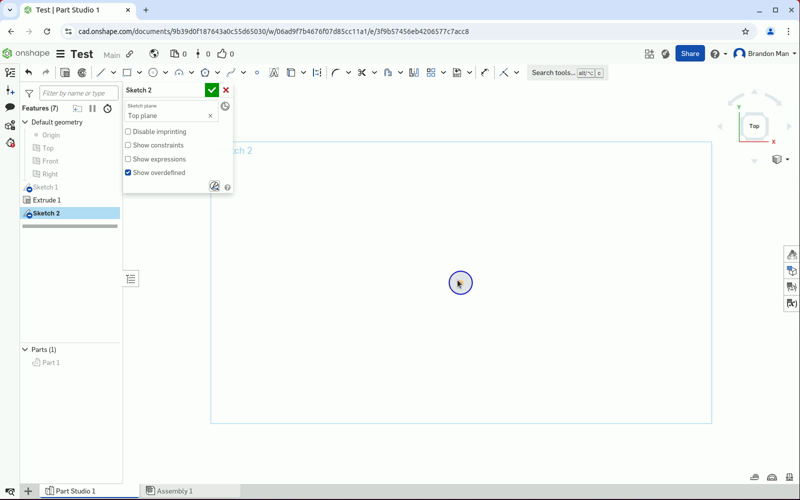
scroll(6)
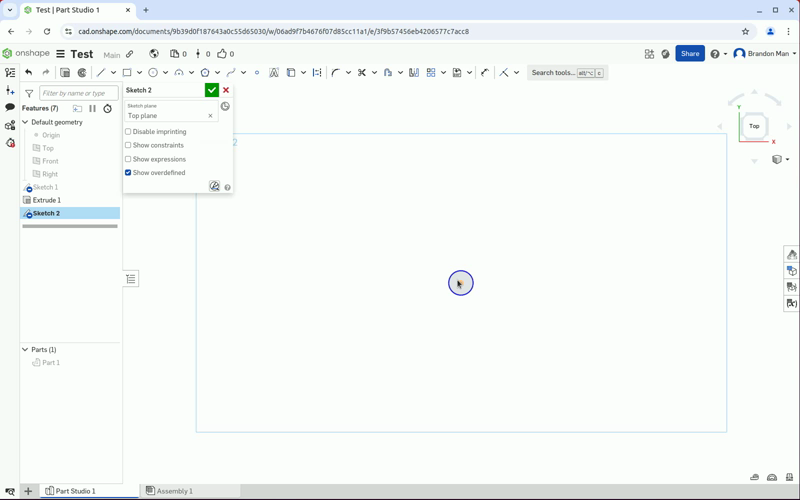
scroll(6)
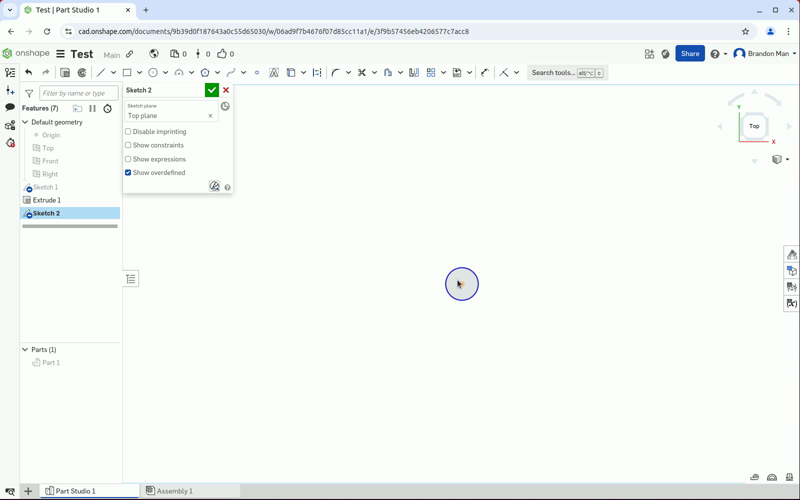
scroll(6)
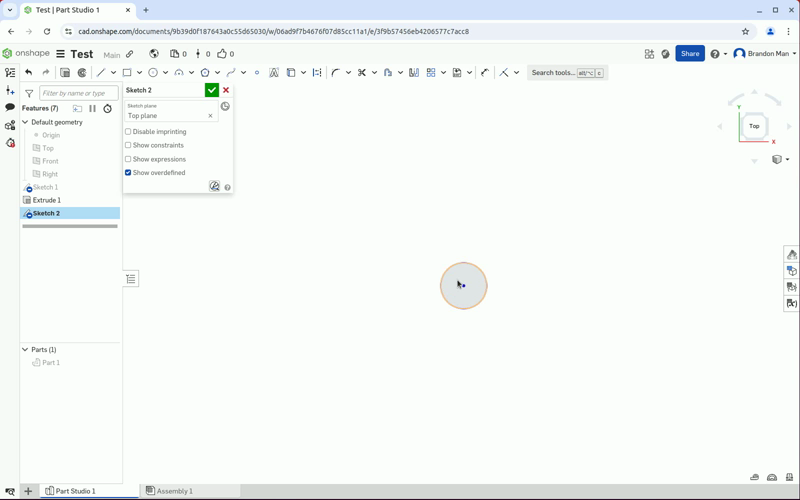
scroll(6)
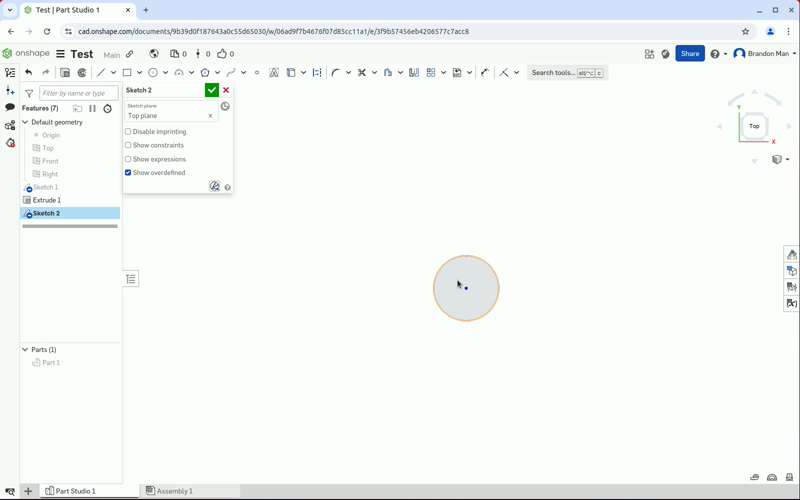
scroll(6)
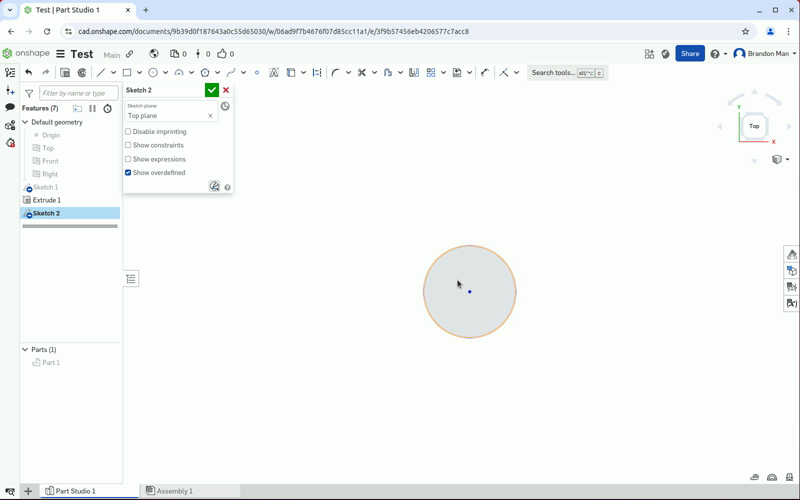
scroll(6)
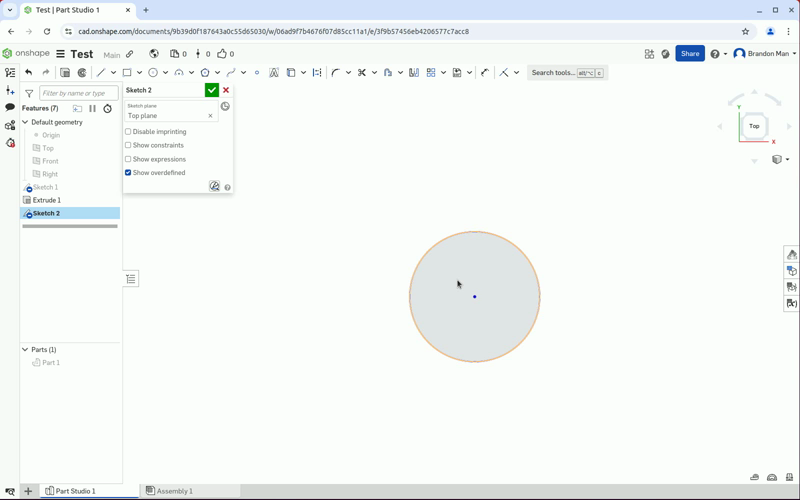
scroll(6)
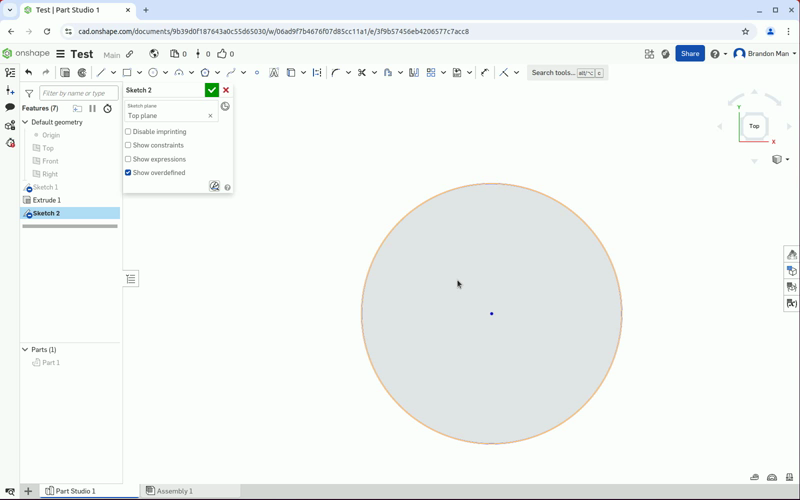
click(457, 279)
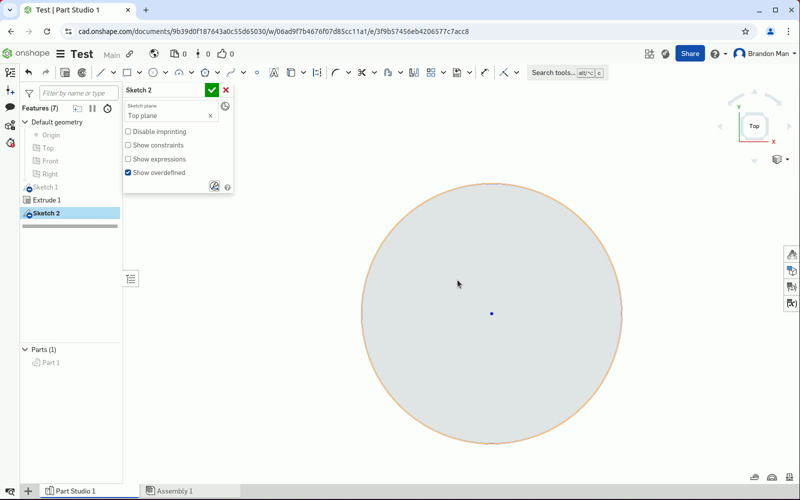
scroll(-6)
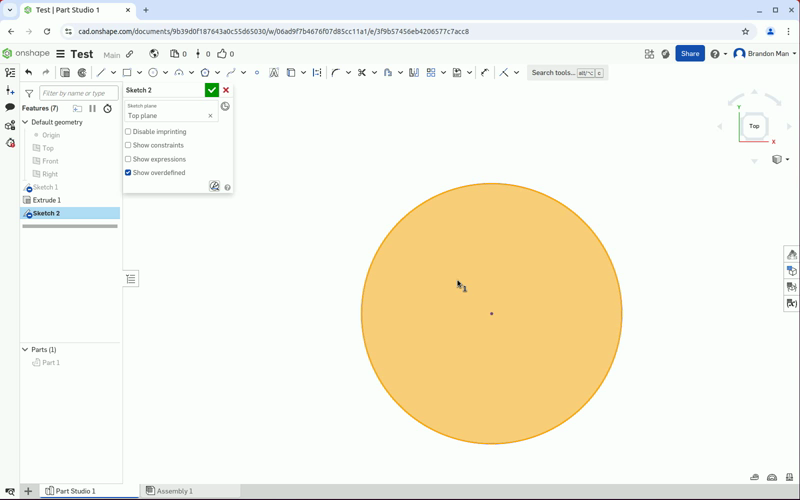
scroll(-6)
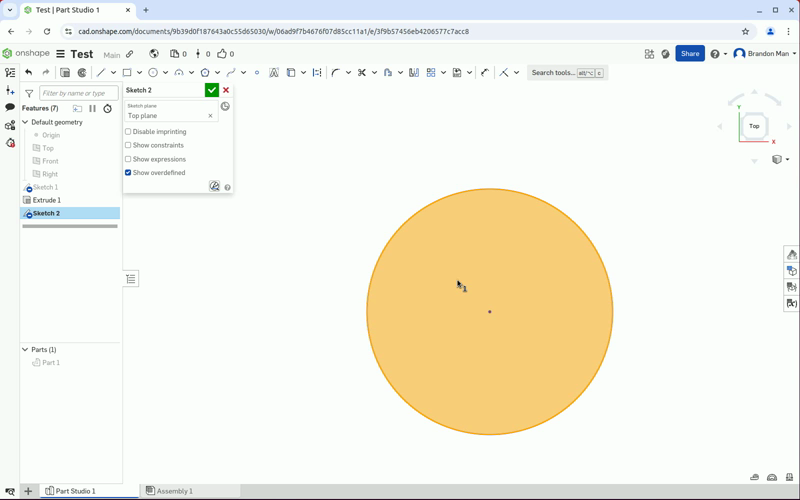
scroll(-6)
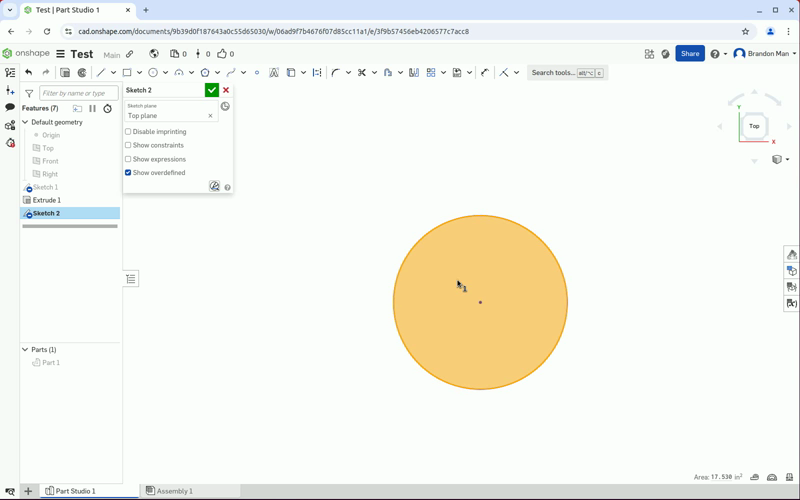
scroll(-6)
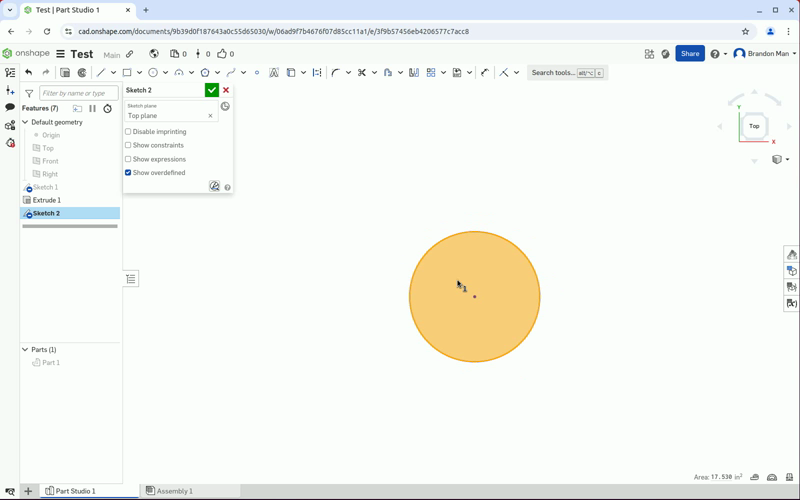
scroll(-6)
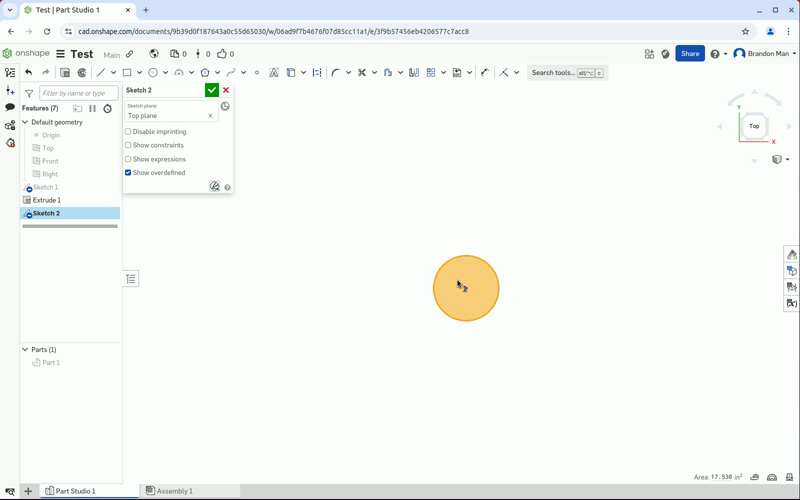
scroll(-6)
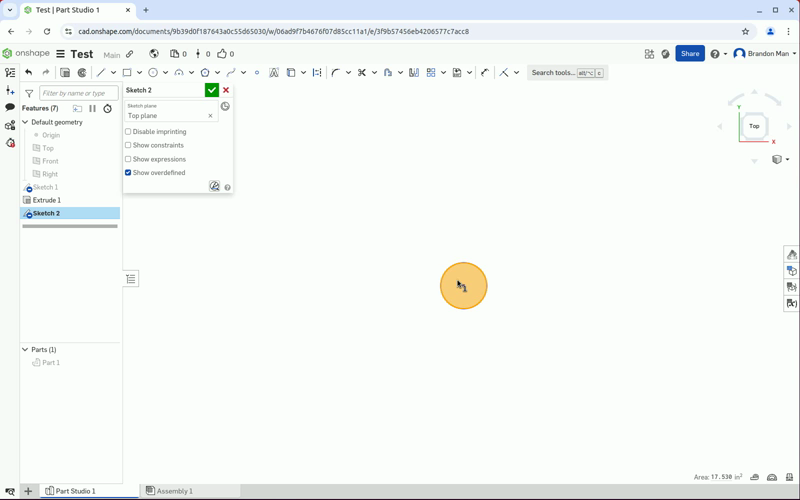
scroll(-6)
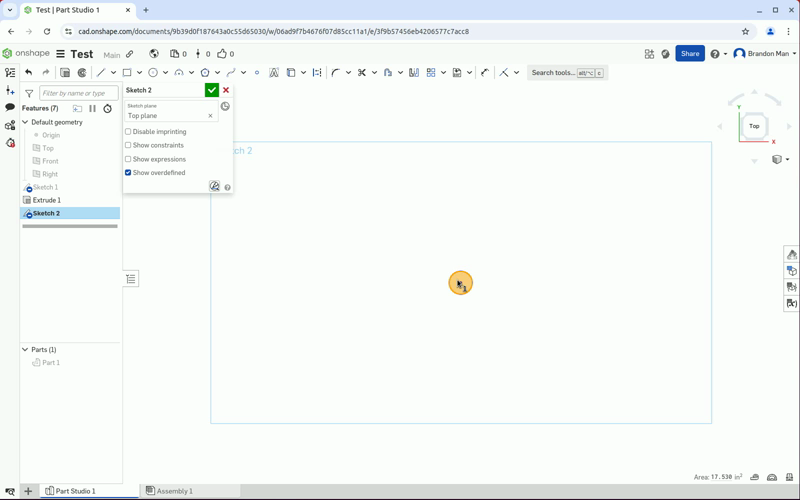
mouse_move(73, 352)
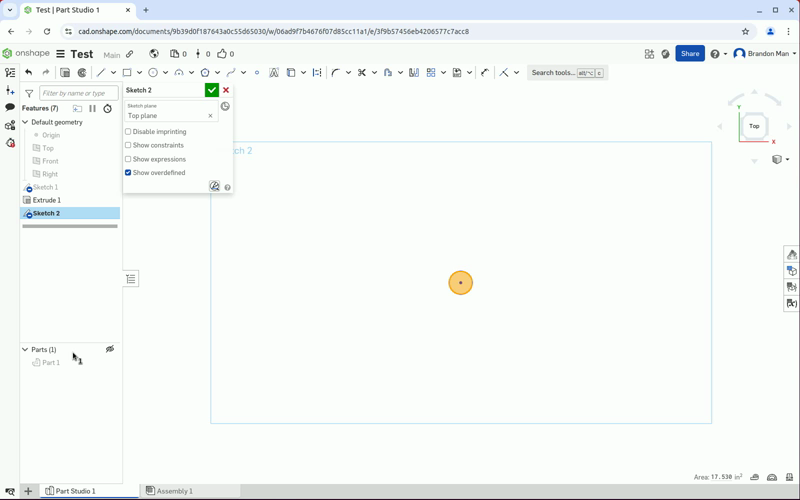
key(shift+y)
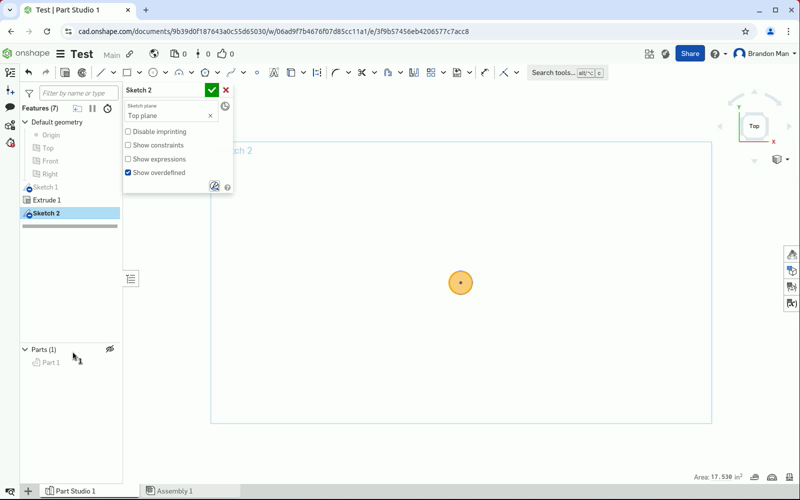
key(shift+e)
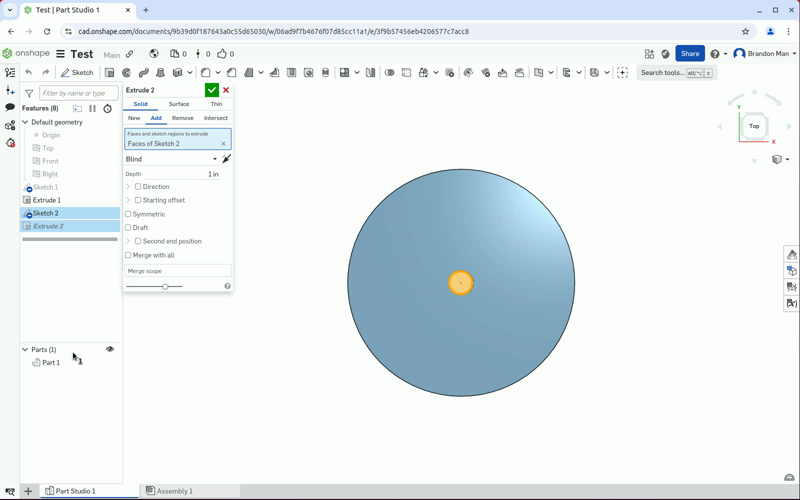
mouse_move(143, 106)
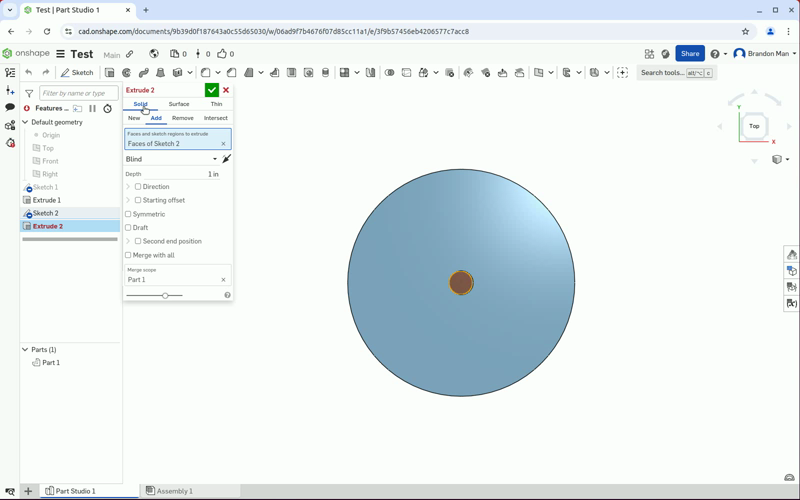
click(143, 106)
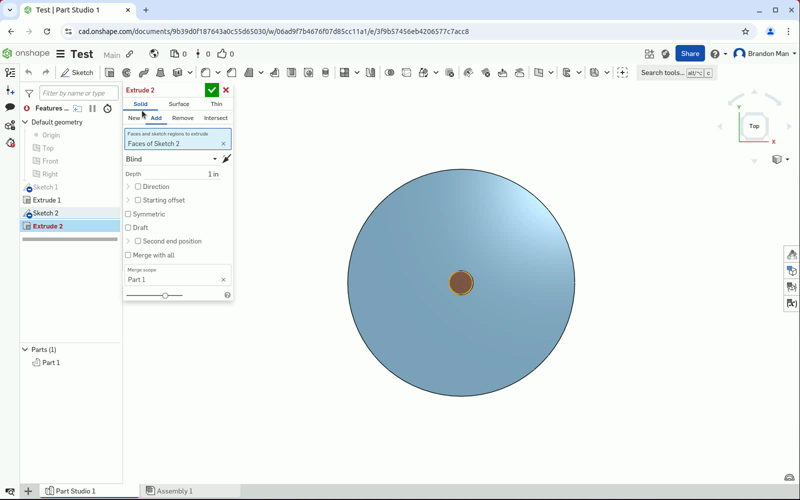
mouse_move(137, 120)
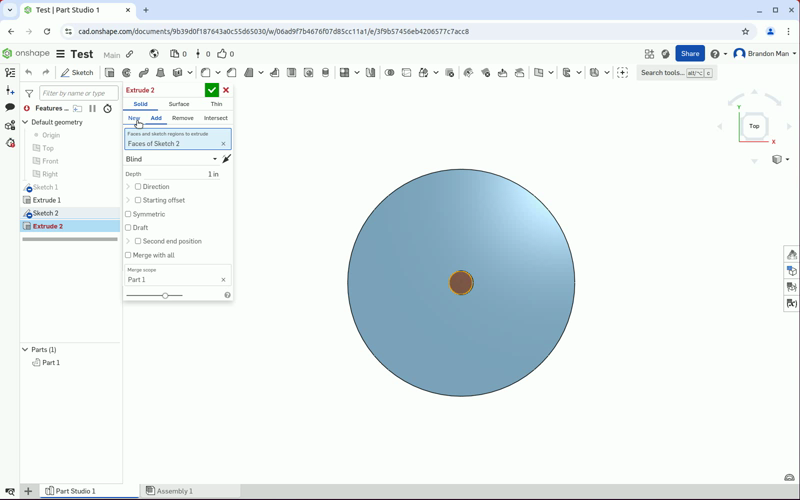
click(137, 120)
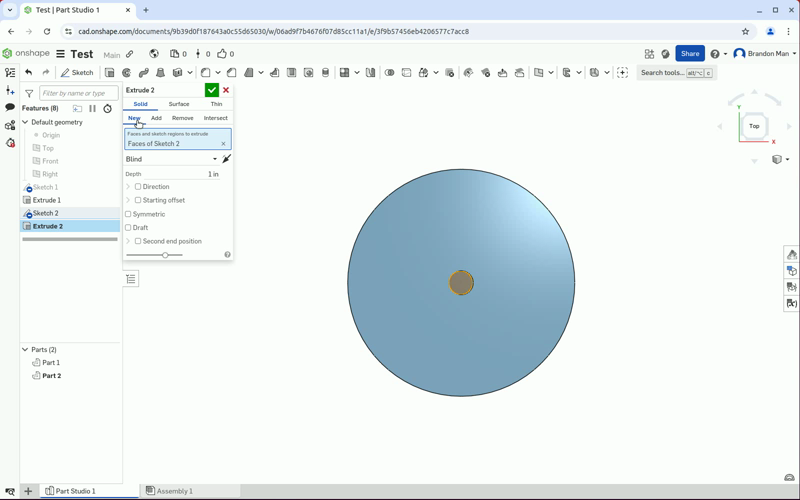
key(tab, 4)
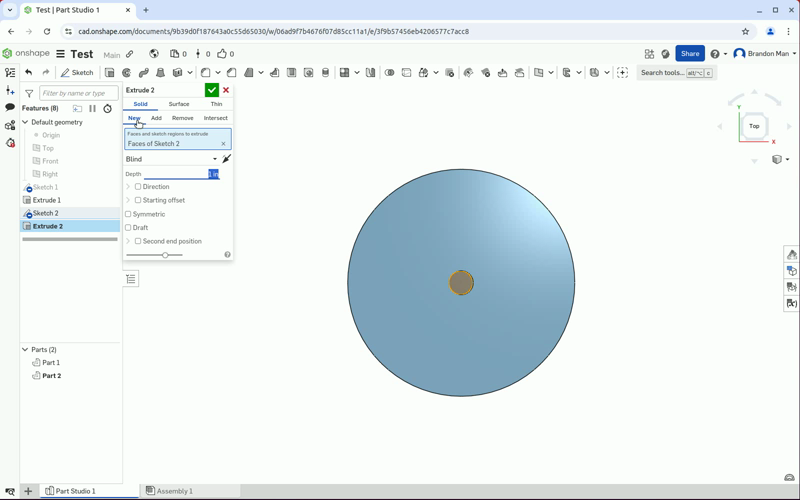
text(18.535)
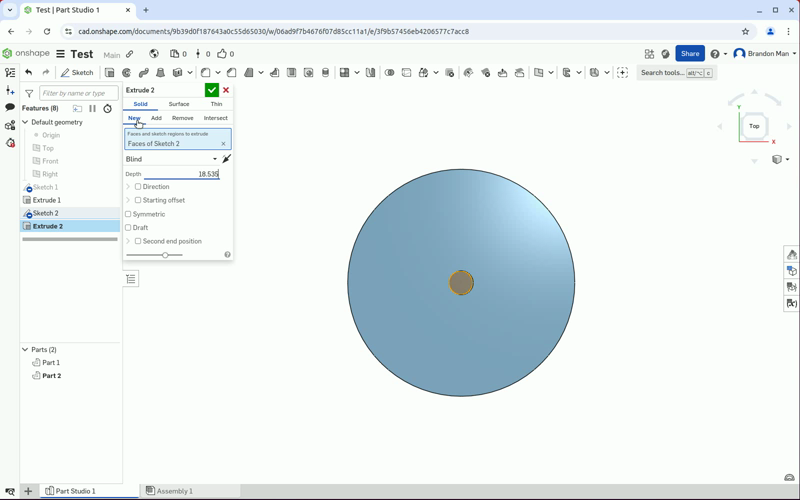
key(enter)
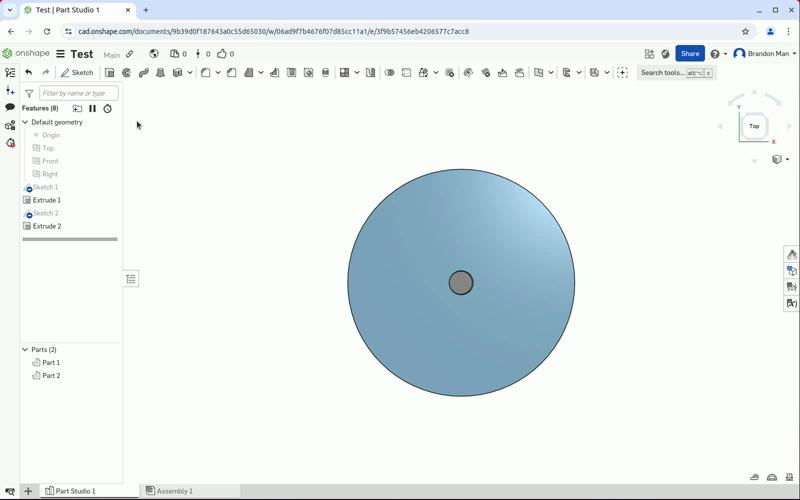
key(shift+h)
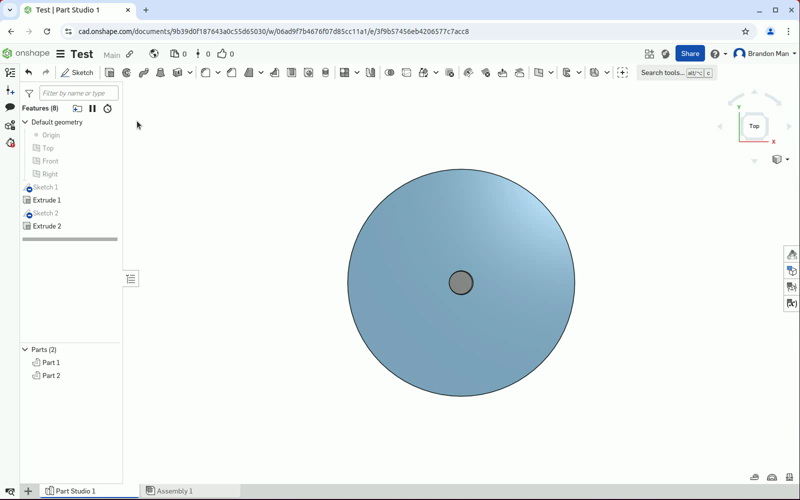
key(shift+h)
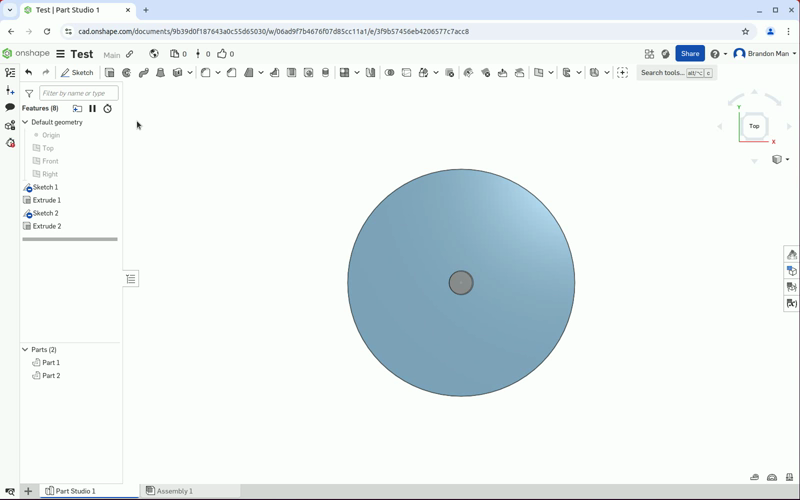
key(shift+7)
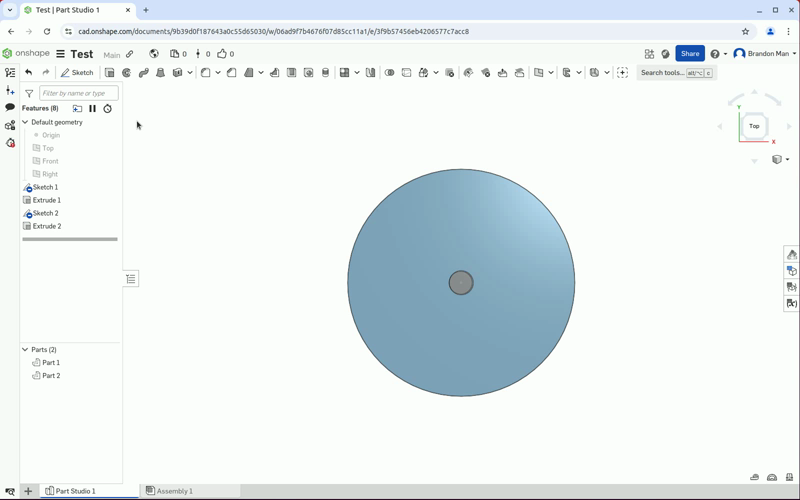
key(up, 3)
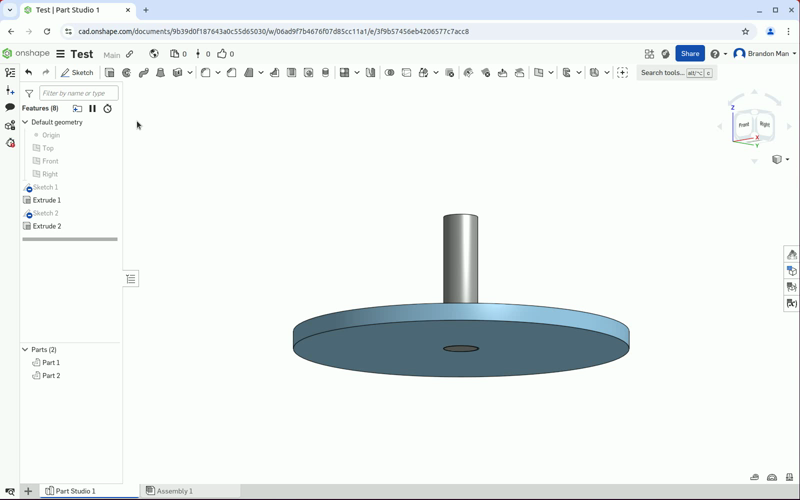
key(left, 3)
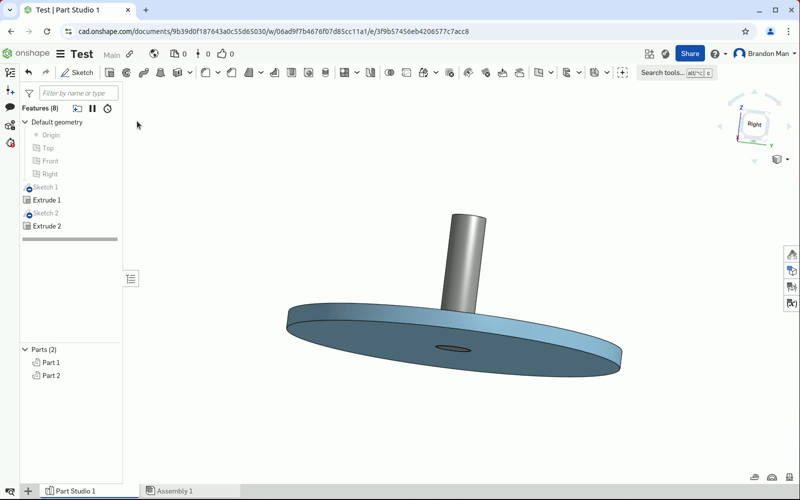
key(right, 3)
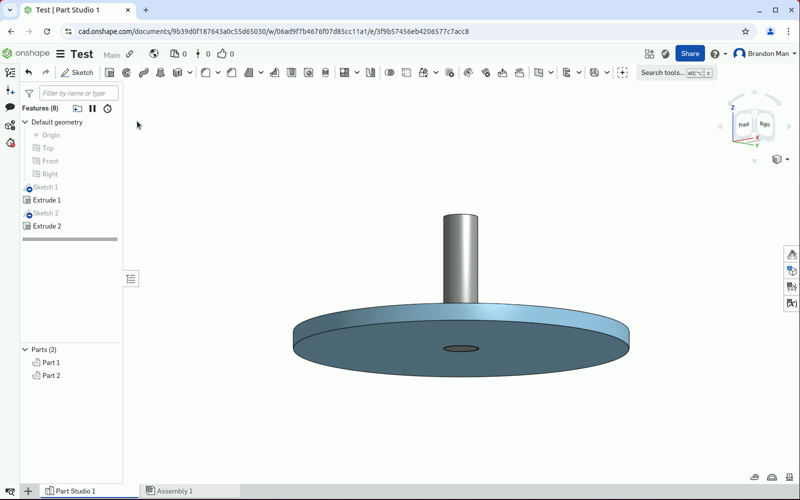
key(down, 3)
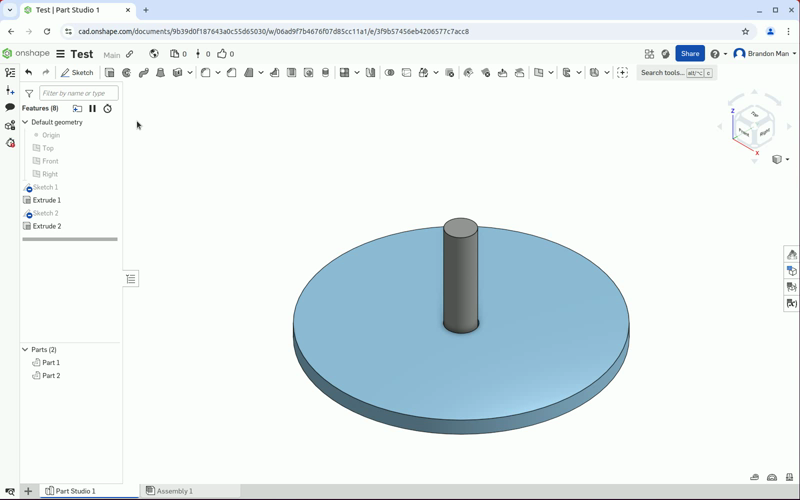
mouse_move(73, 189)
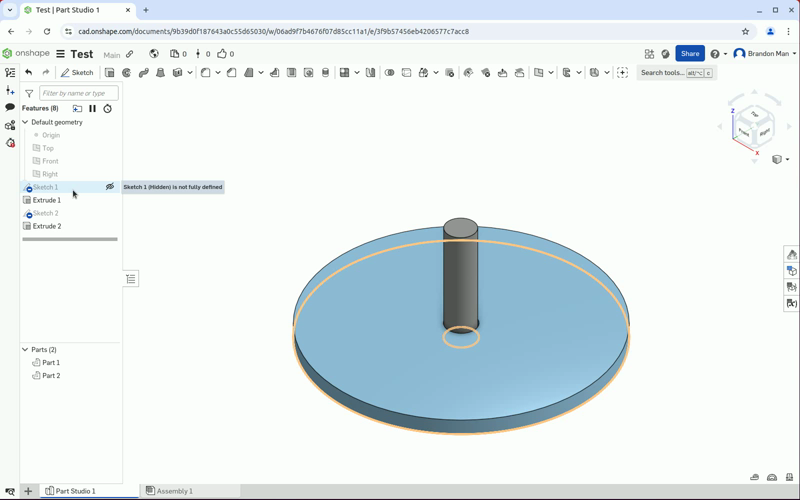
click(73, 189)